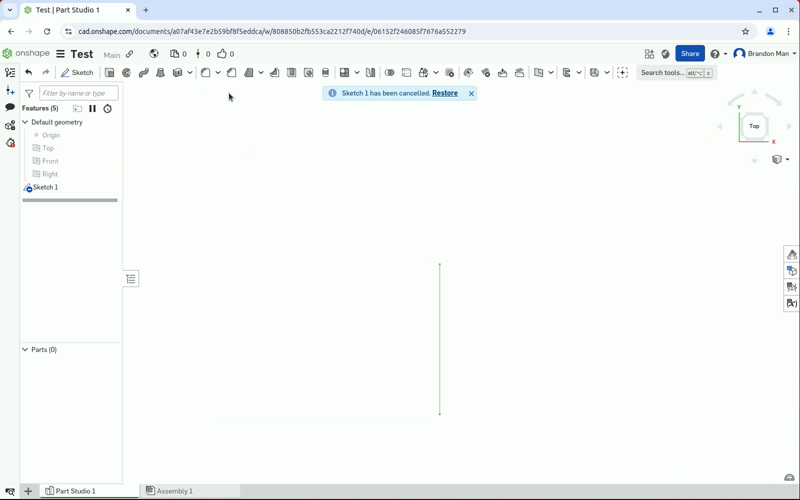
key(shift+h)
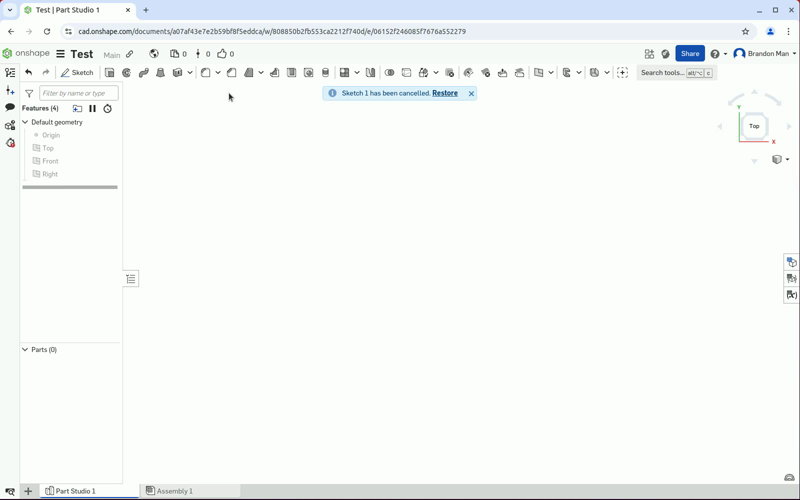
mouse_move(73, 352)
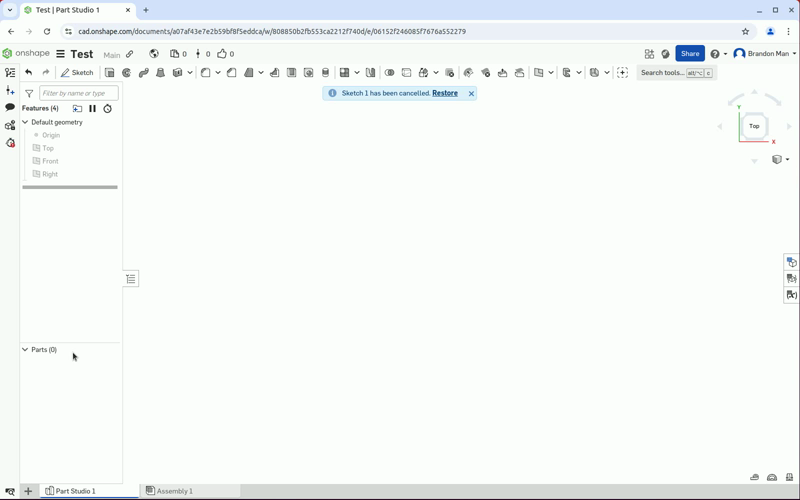
key(y)
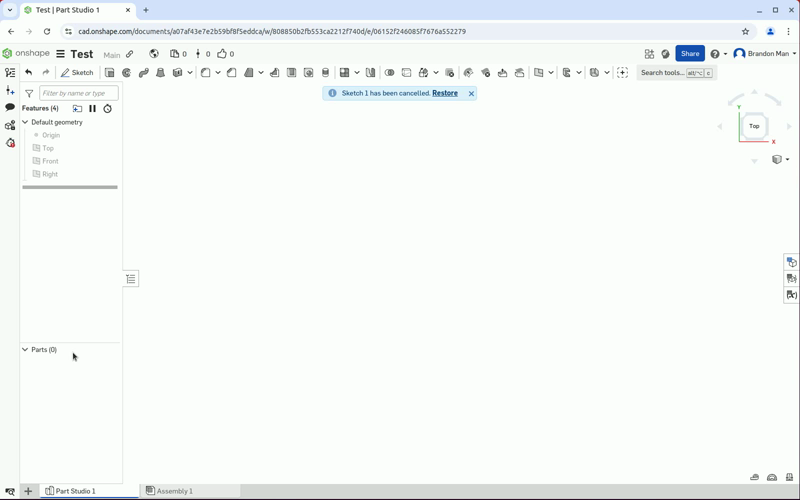
key(shift+p)
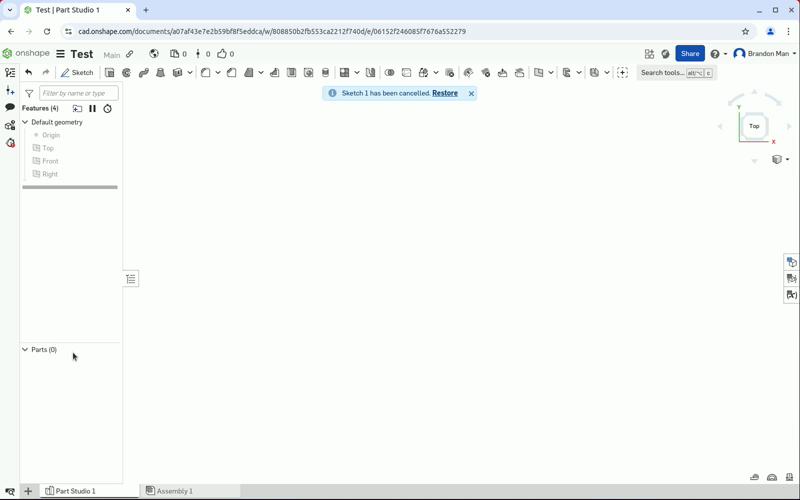
key(space)
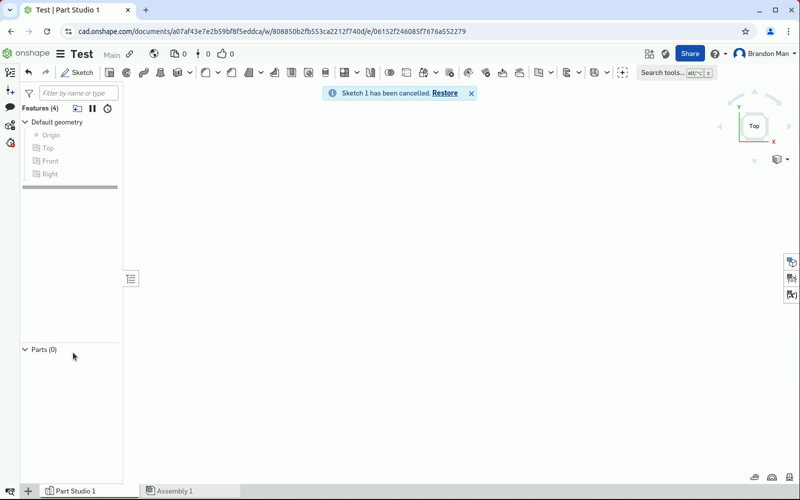
key_down(shift)
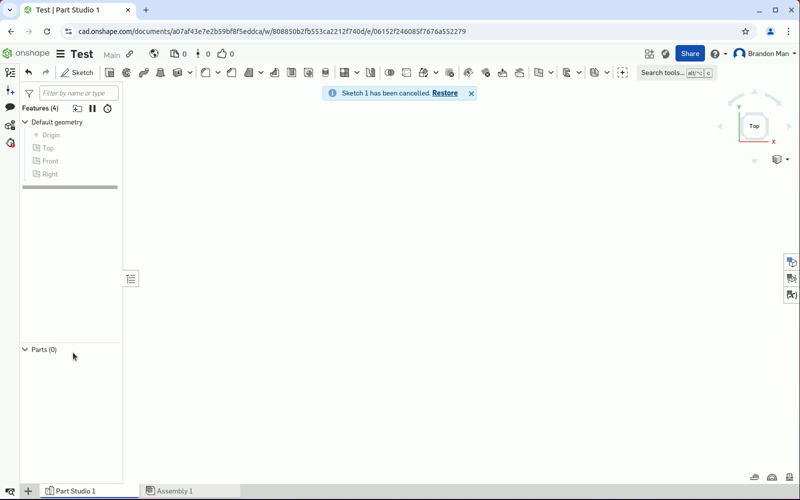
key(up)
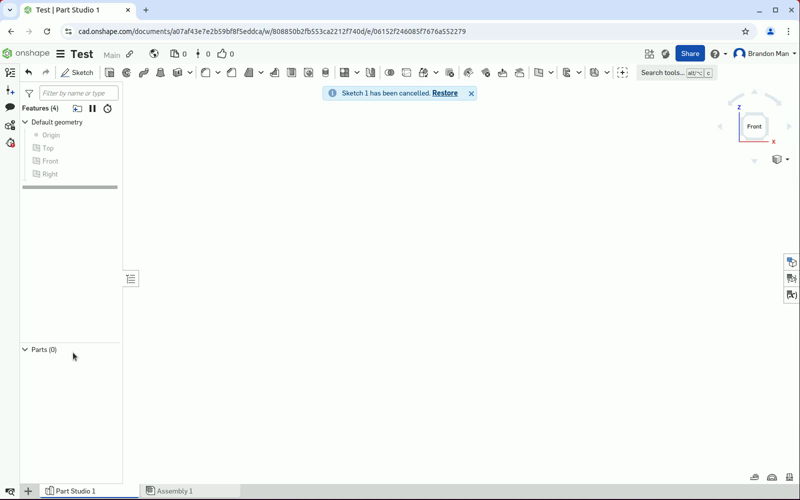
key_up(shift)
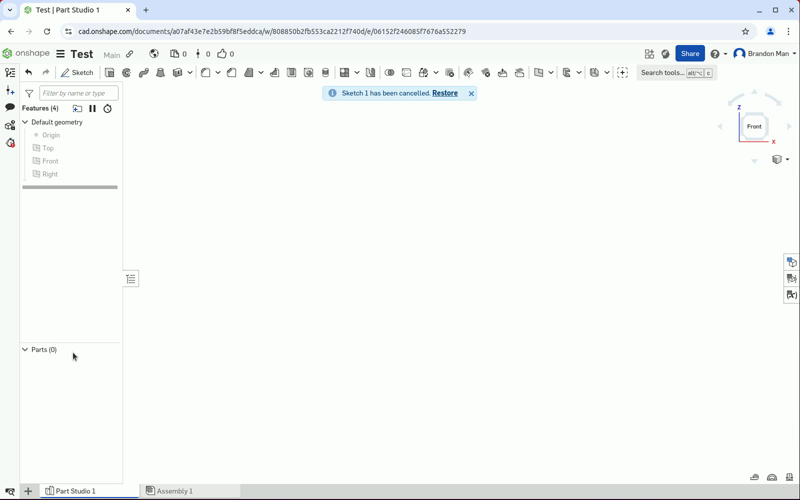
mouse_move(73, 352)
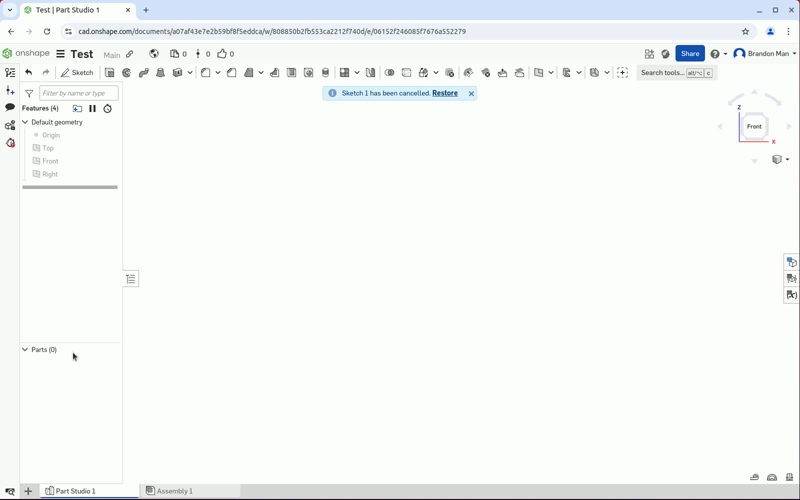
key(shift+y)
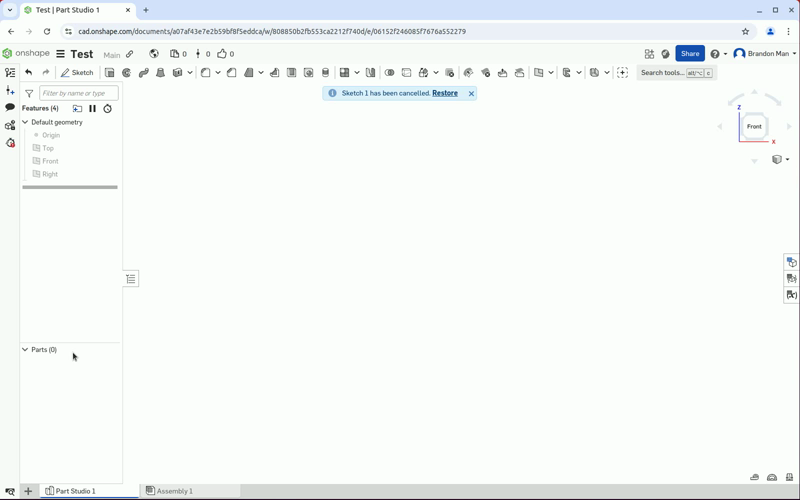
key(shift+s)
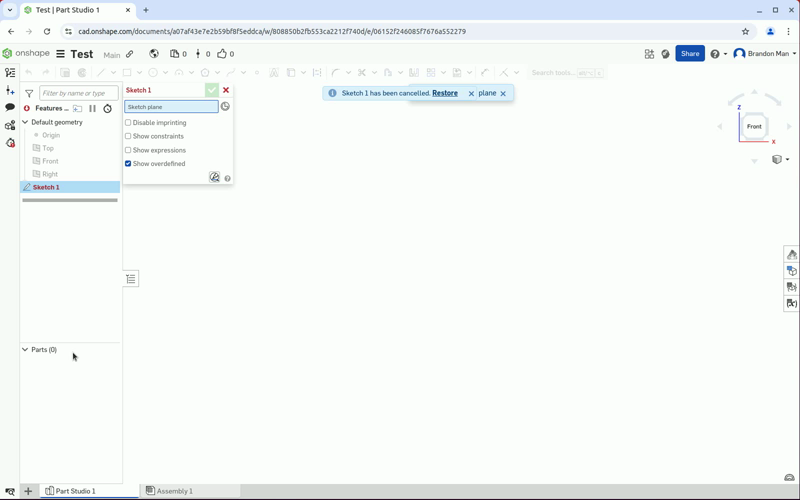
mouse_move(73, 163)
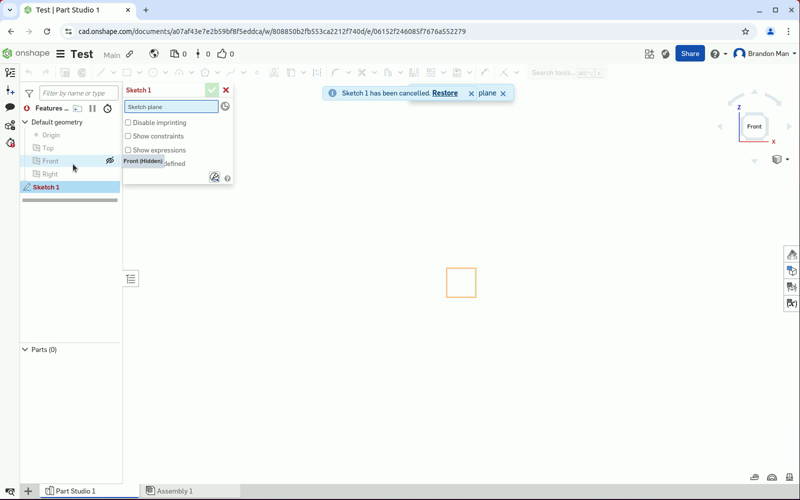
click(73, 163)
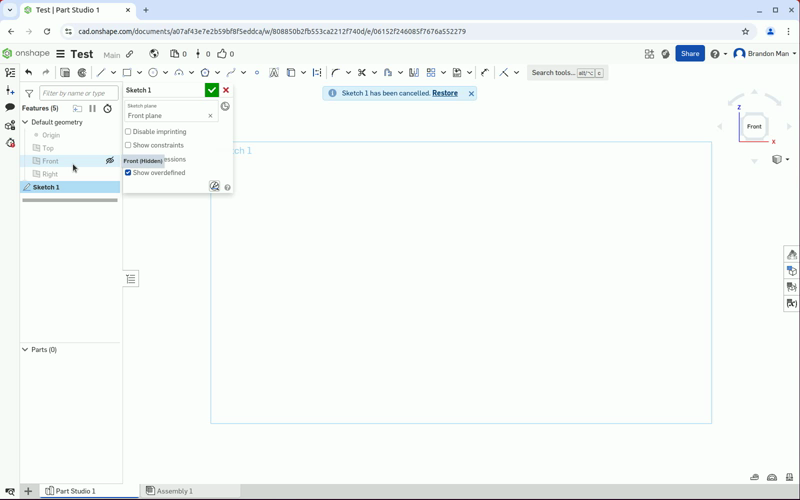
mouse_move(73, 352)
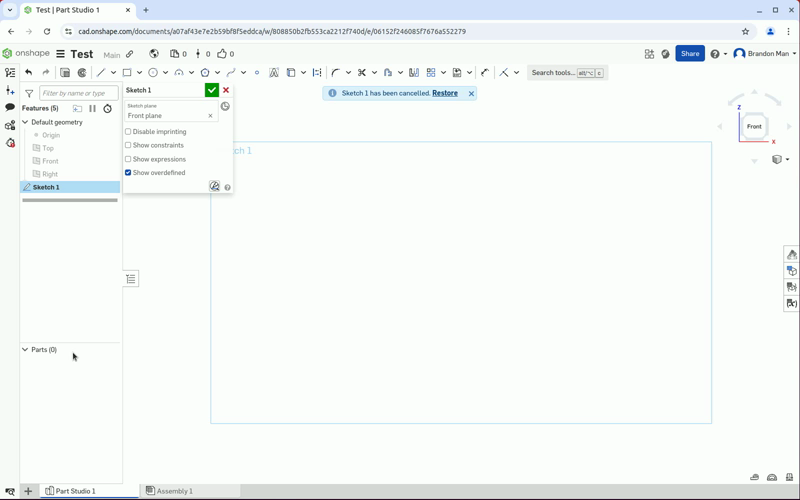
key(y)
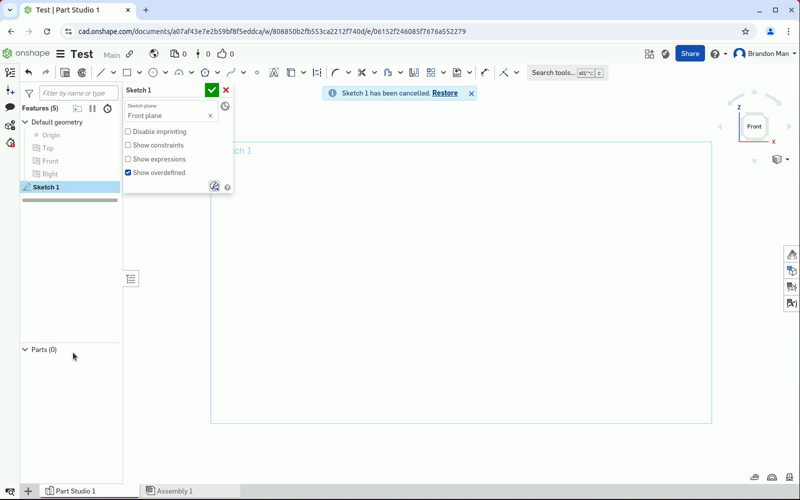
key(l)
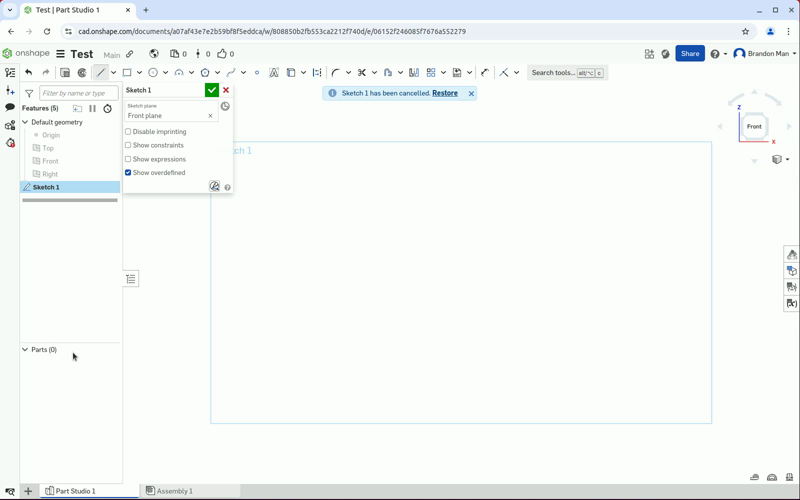
key_down(shift)
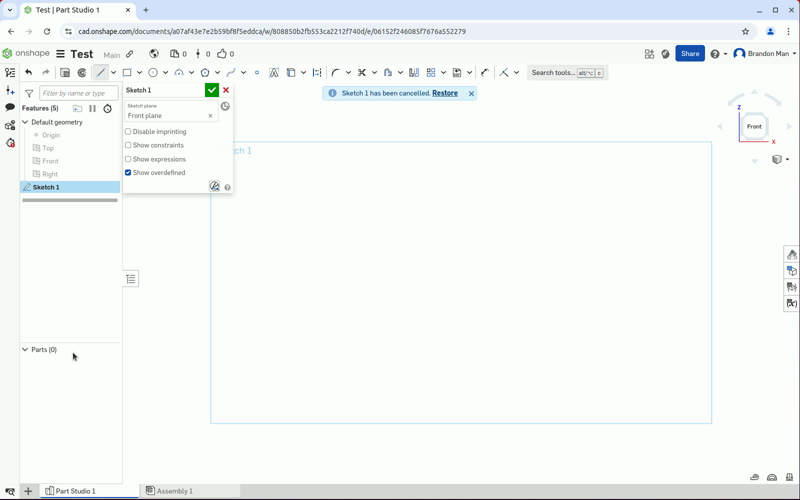
mouse_move(348, 282)
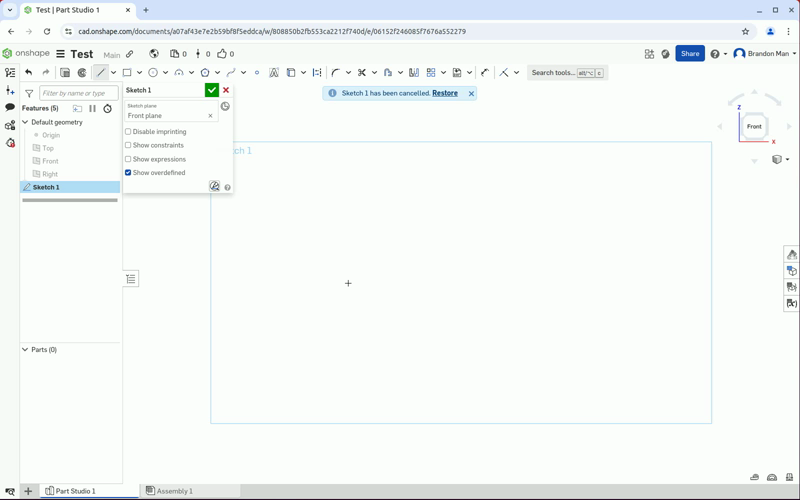
click(348, 282)
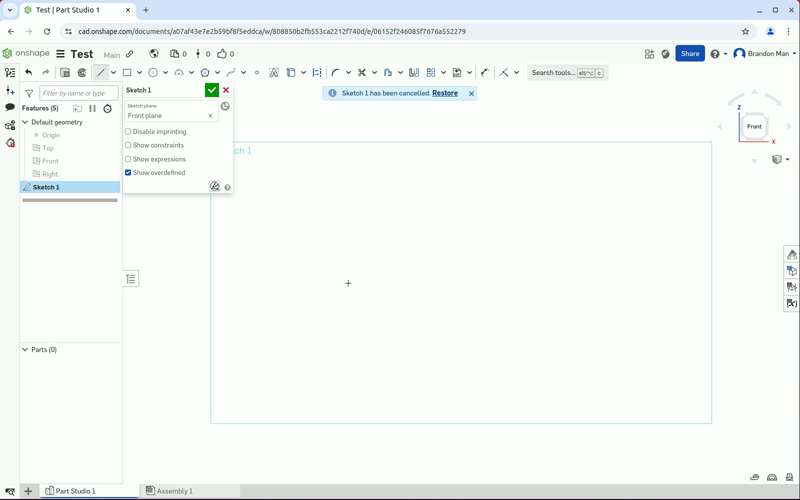
key_up(shift)
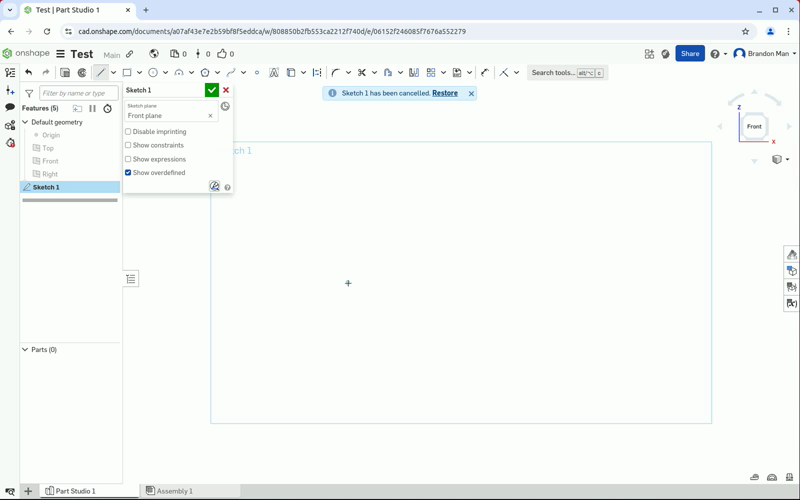
key_down(shift)
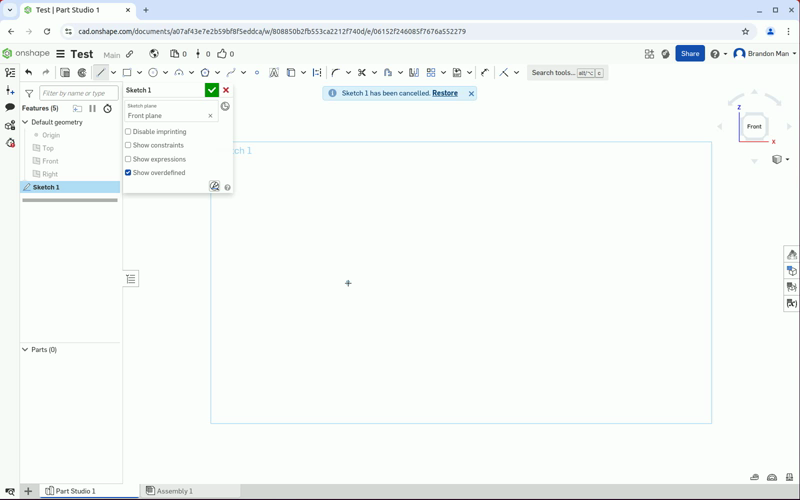
mouse_move(460, 282)
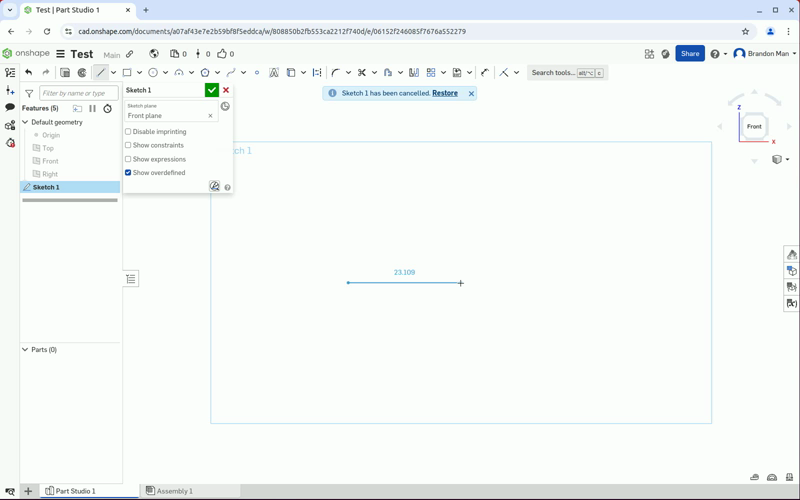
click(460, 282)
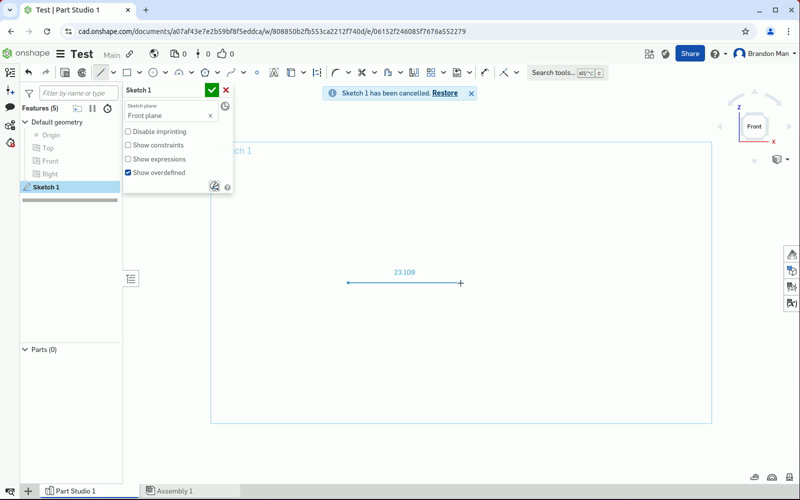
key_up(shift)
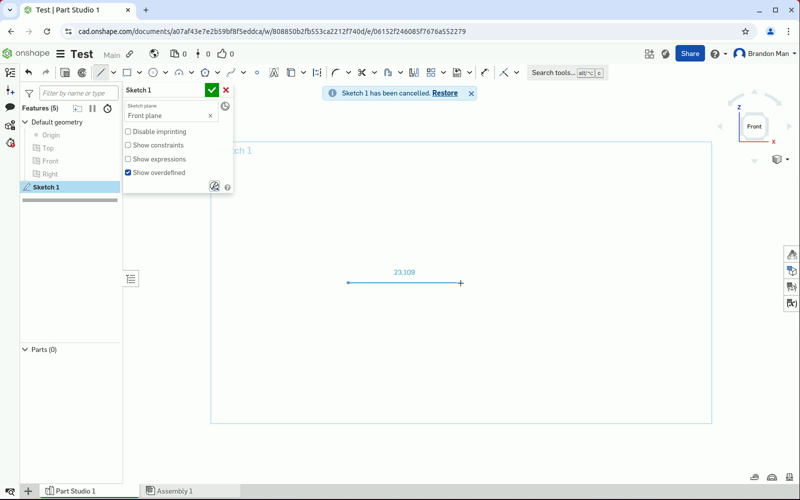
key_down(shift)
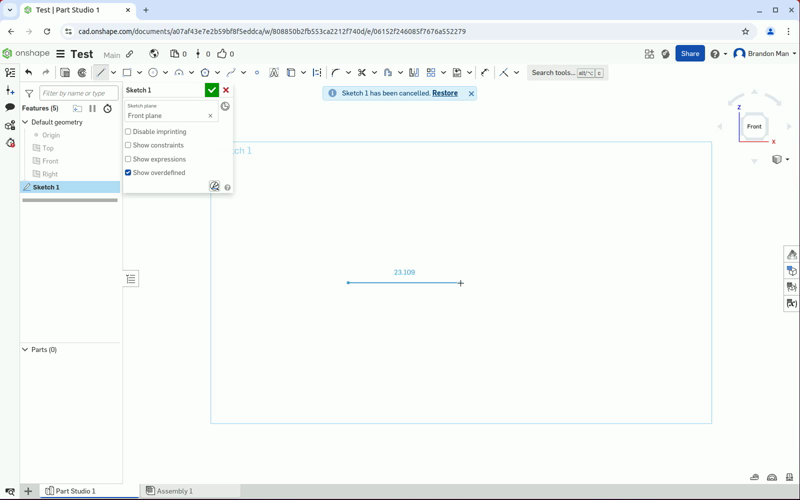
mouse_move(460, 170)
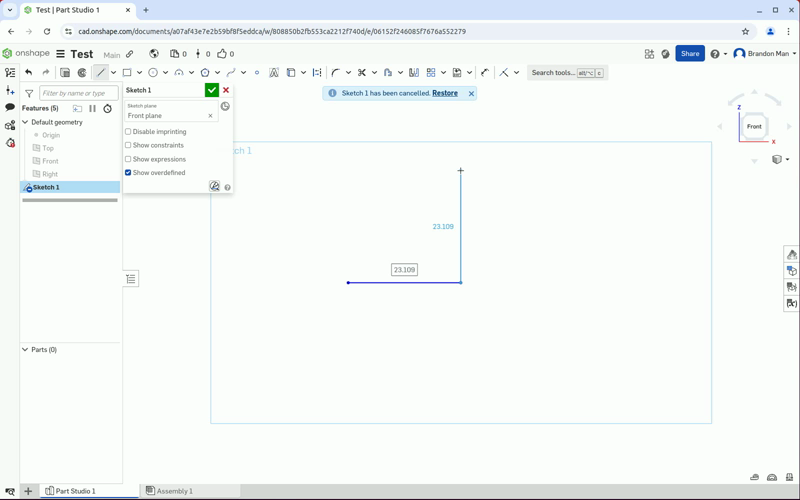
click(460, 170)
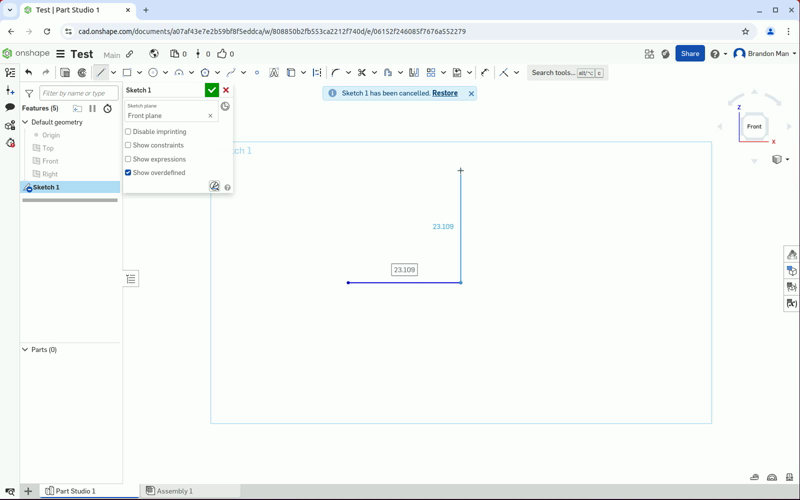
key_up(shift)
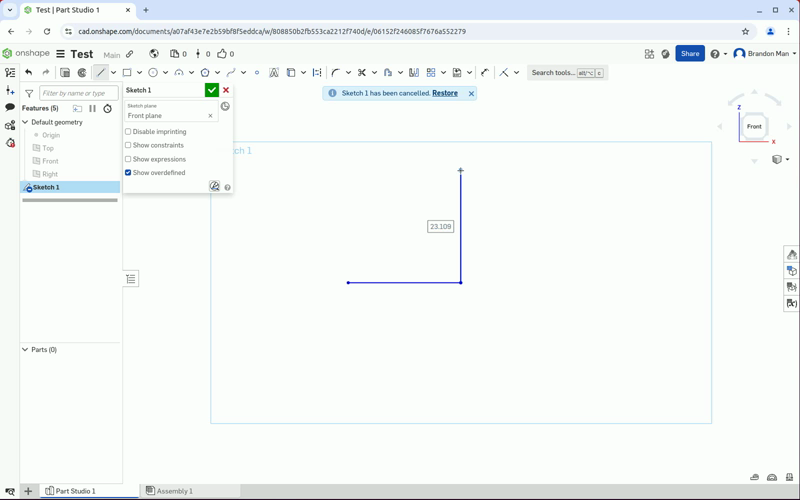
key_down(shift)
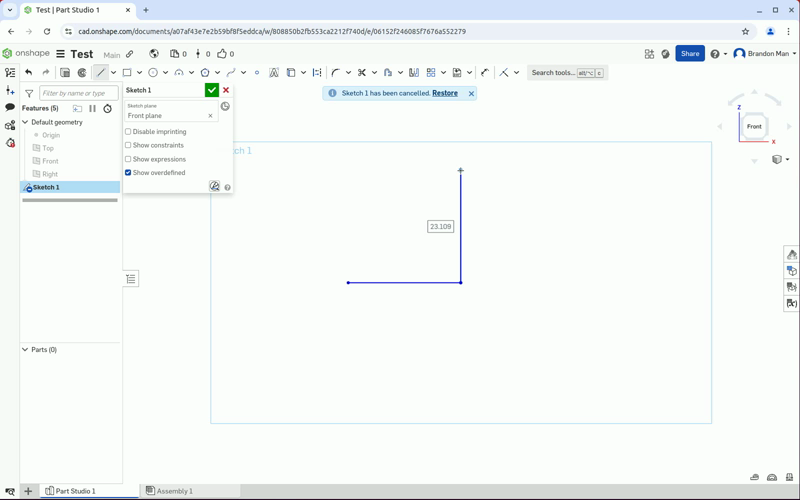
mouse_move(348, 170)
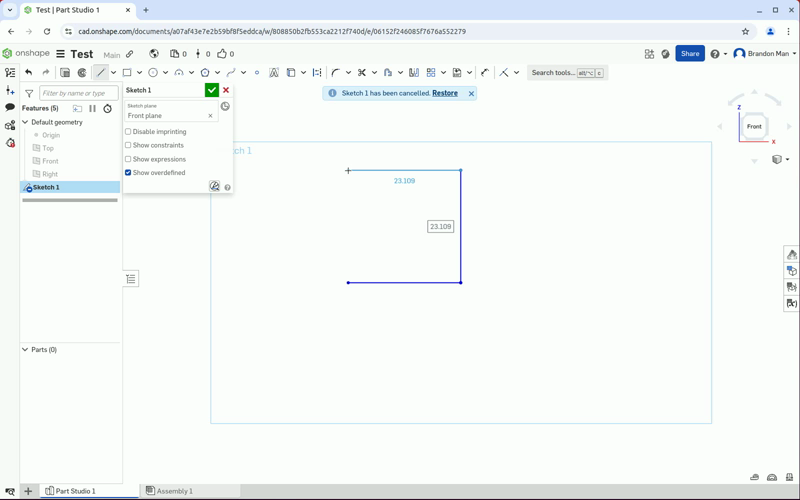
click(348, 170)
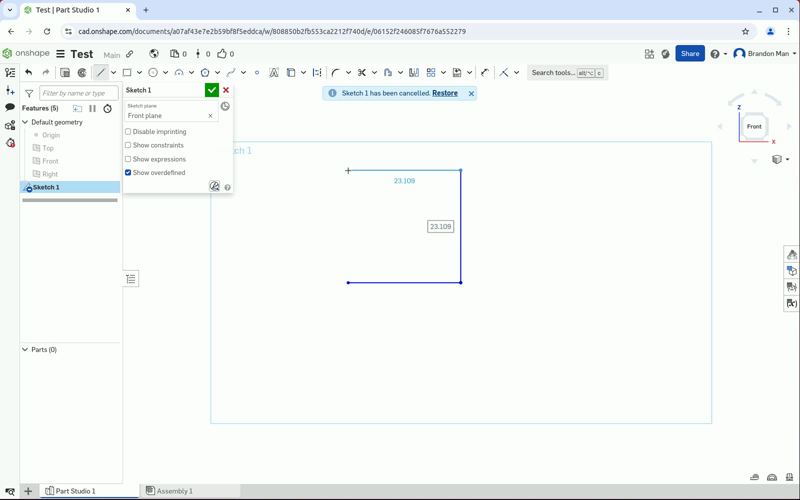
key_up(shift)
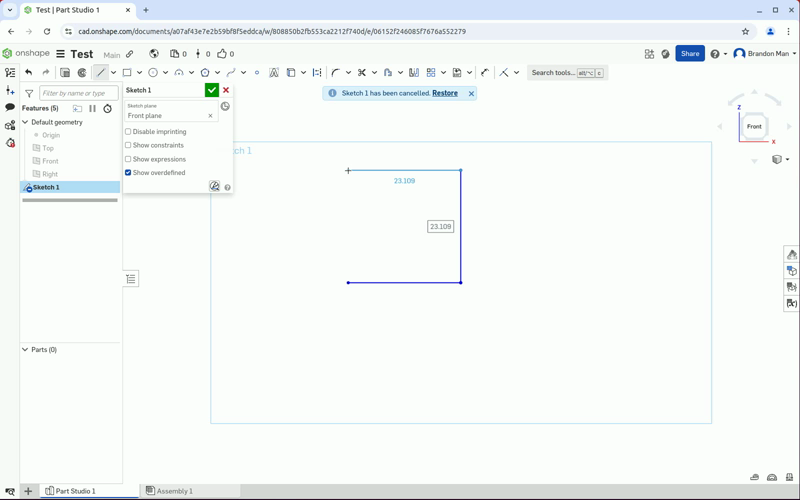
key_down(shift)
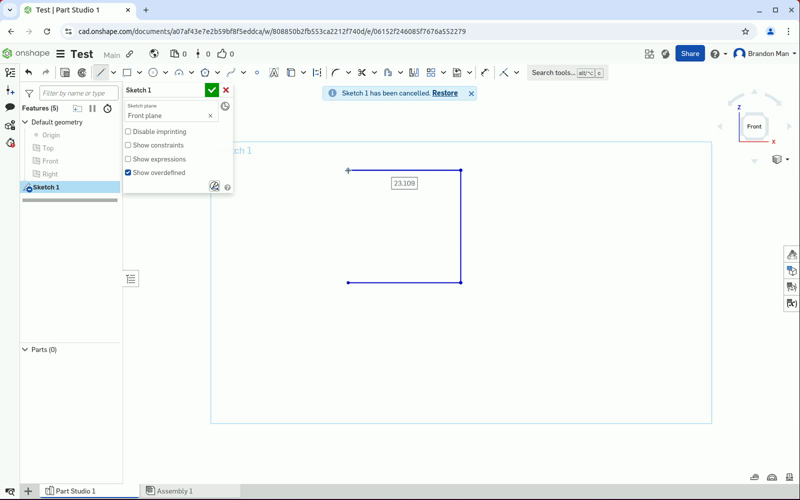
mouse_move(348, 282)
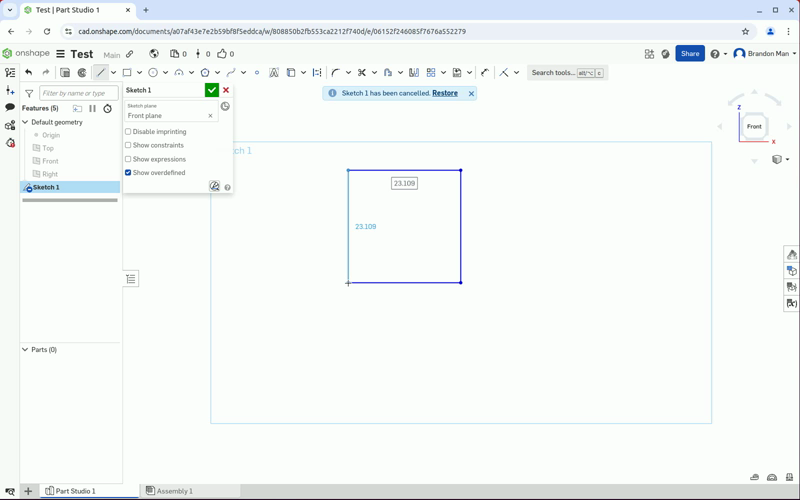
key_up(shift)
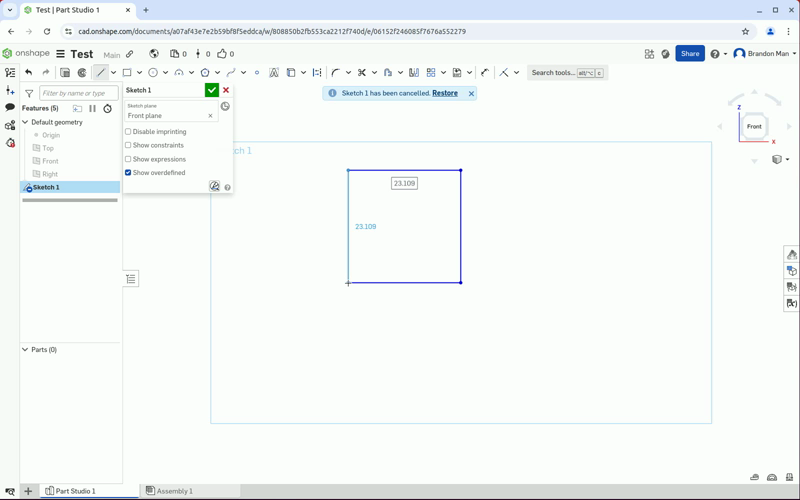
click(348, 282)
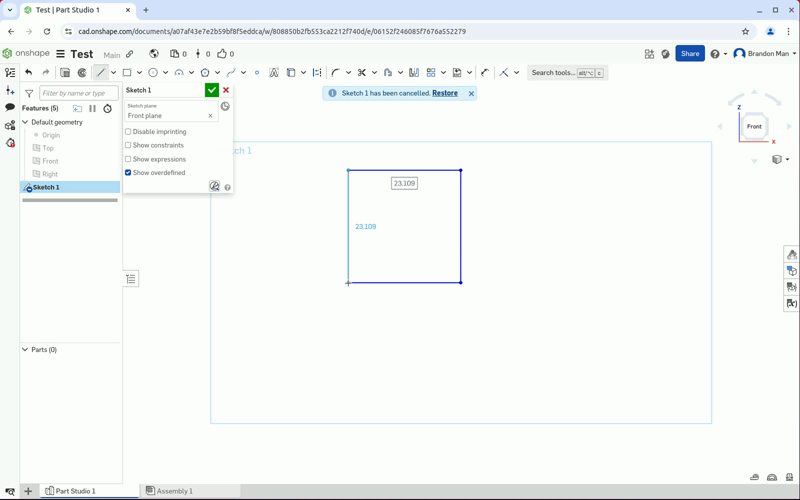
key(esc)
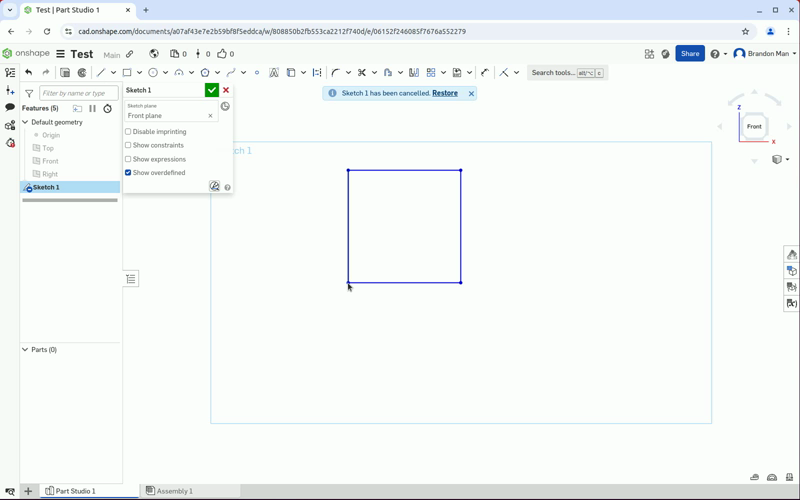
mouse_move(445, 226)
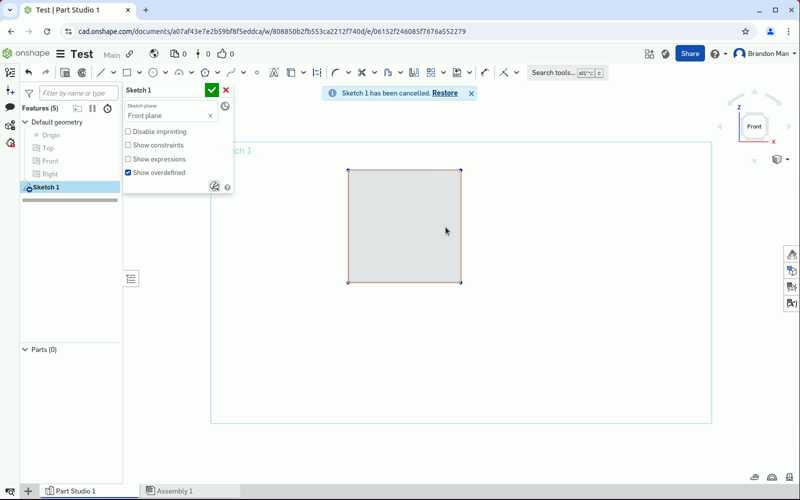
click(445, 226)
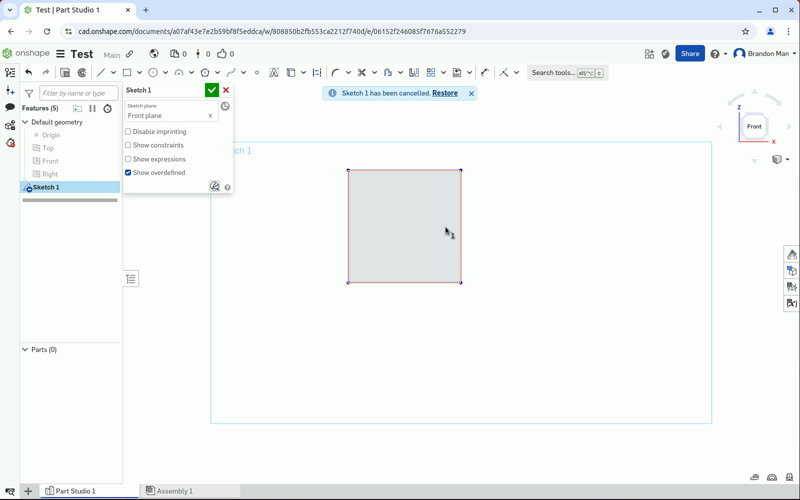
mouse_move(73, 352)
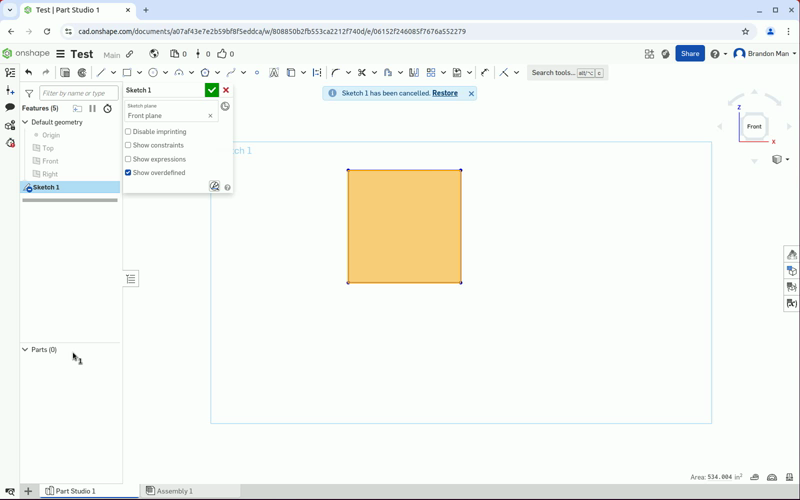
key(shift+y)
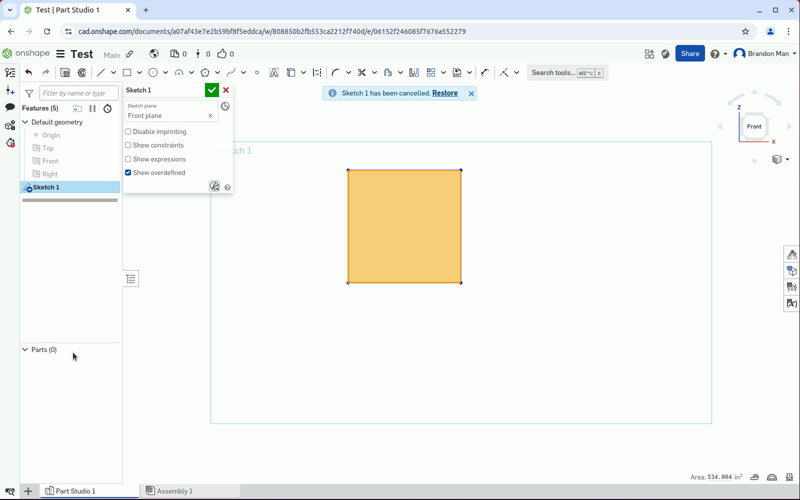
key(shift+e)
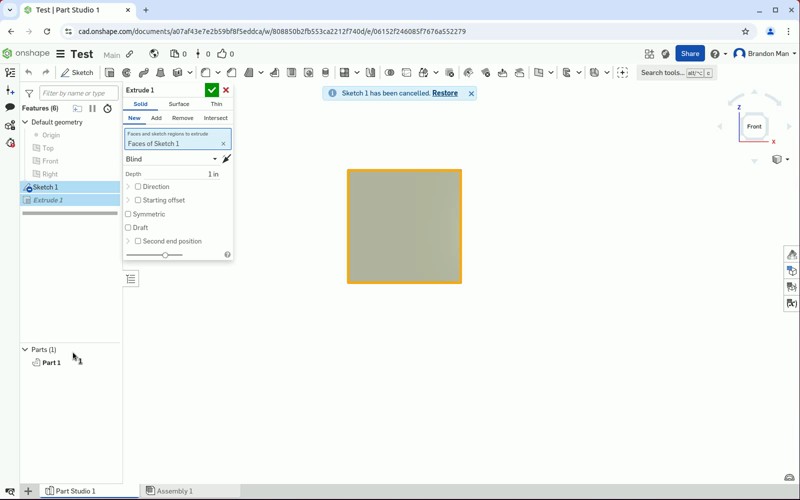
mouse_move(143, 106)
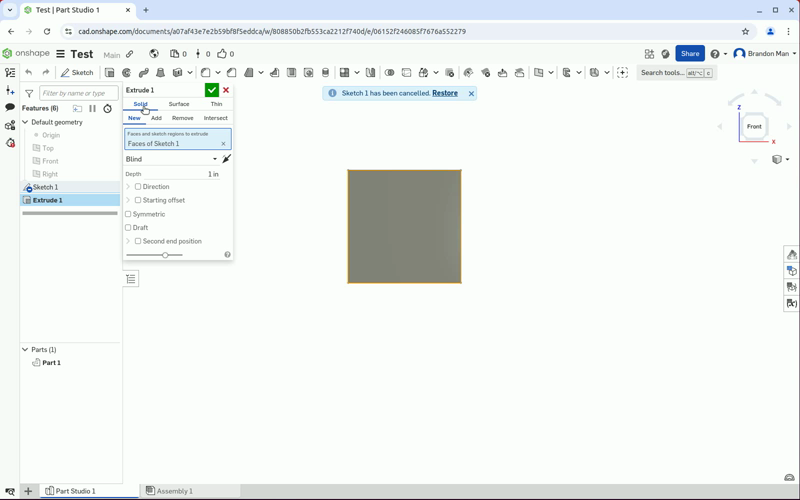
click(143, 106)
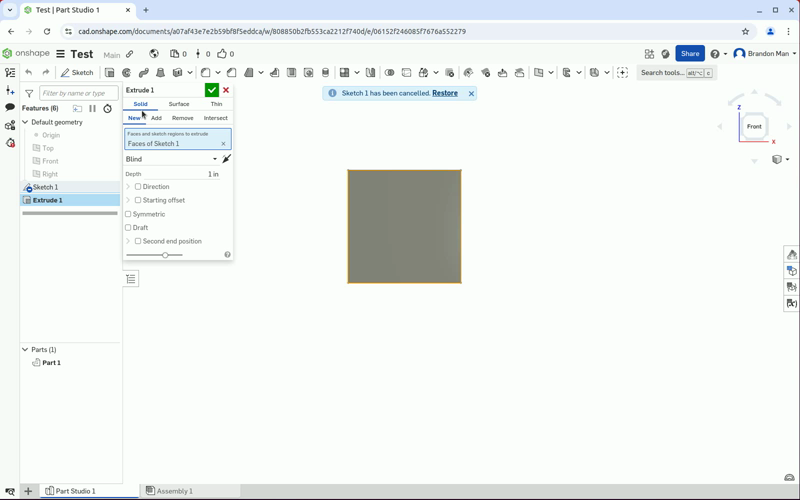
mouse_move(137, 120)
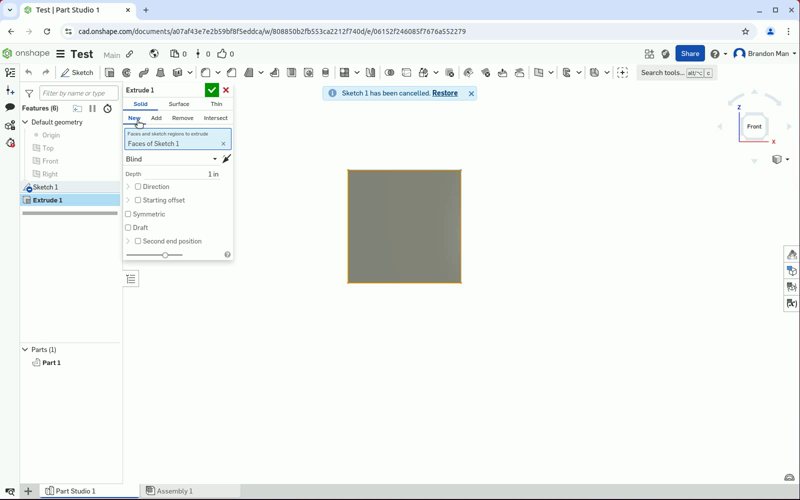
click(137, 120)
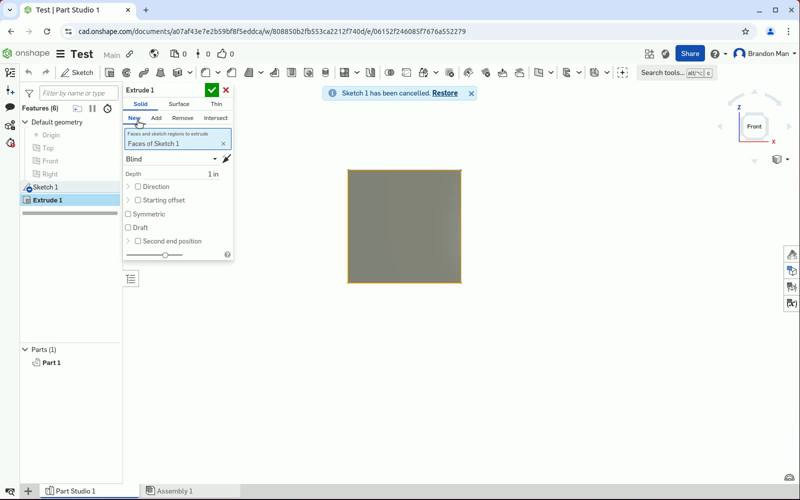
key(tab, 4)
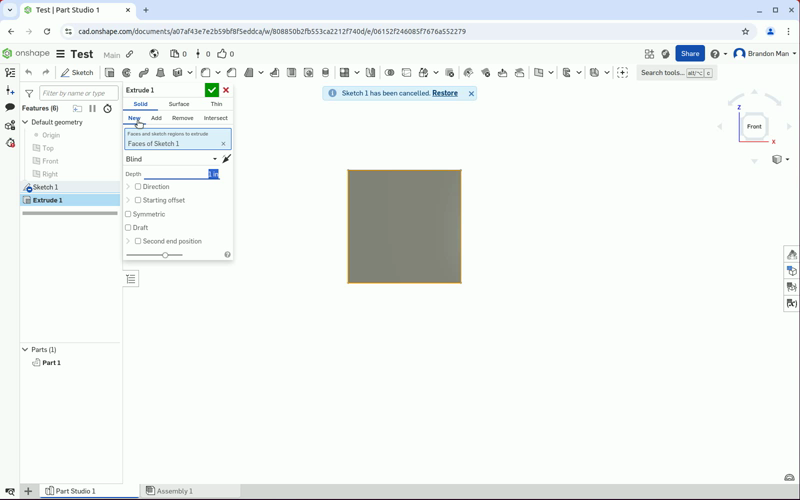
text(15.405)
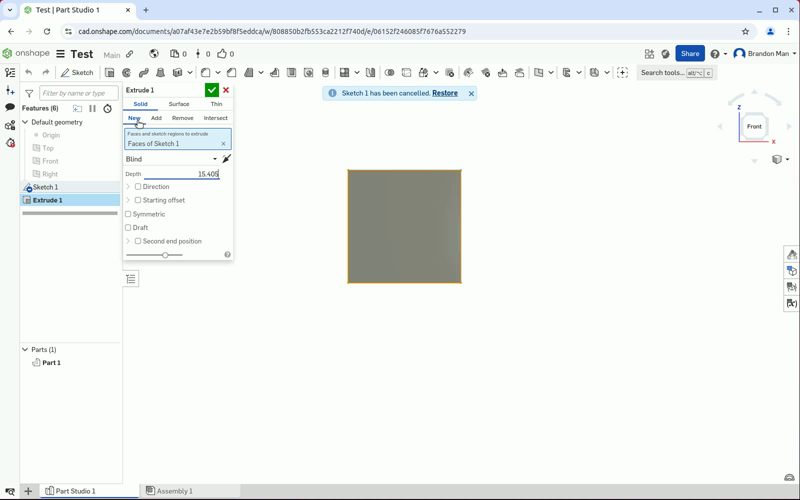
key(enter)
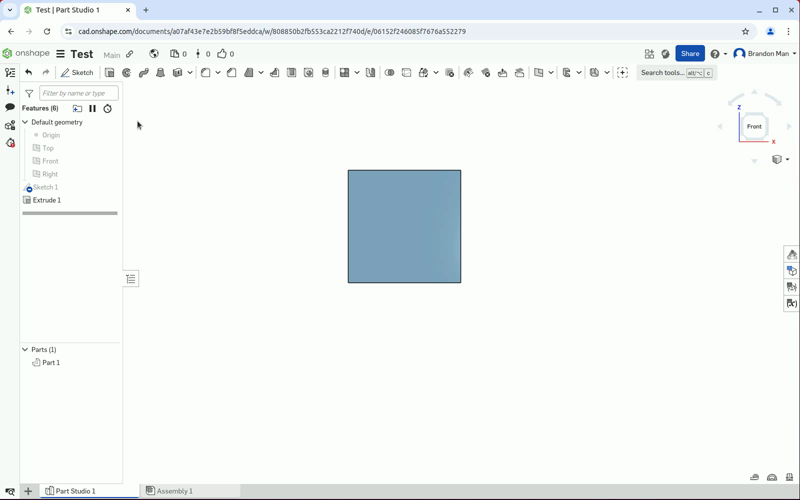
key(shift+h)
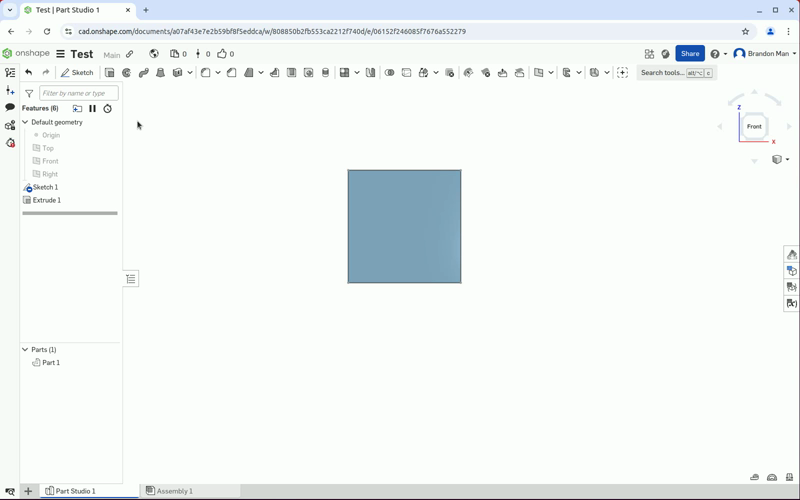
key(shift+h)
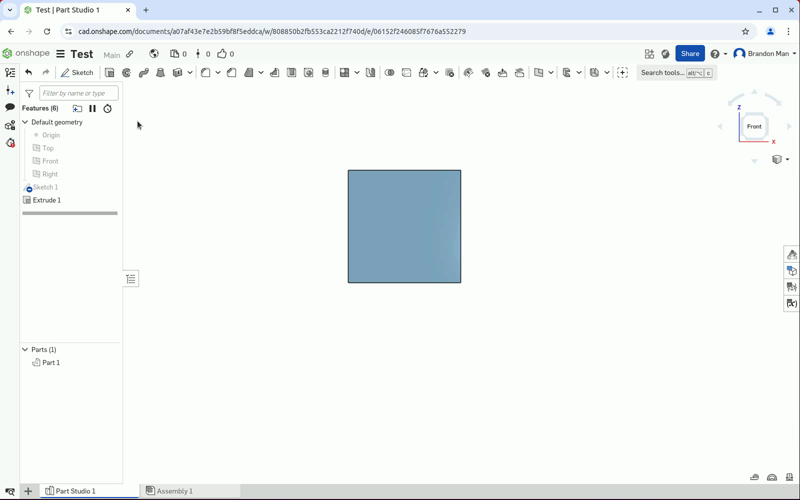
mouse_move(73, 189)
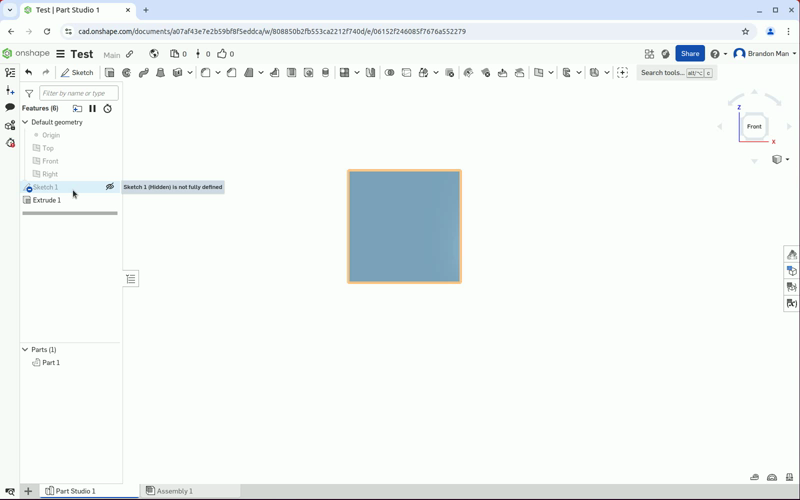
click(73, 189)
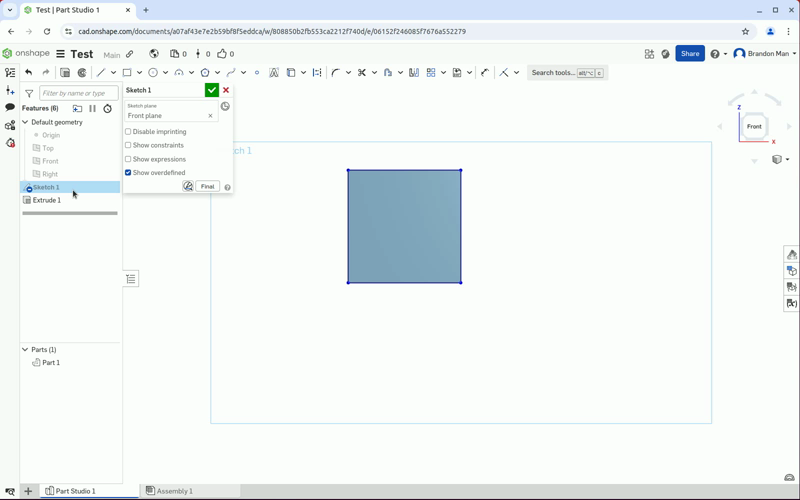
mouse_move(229, 92)
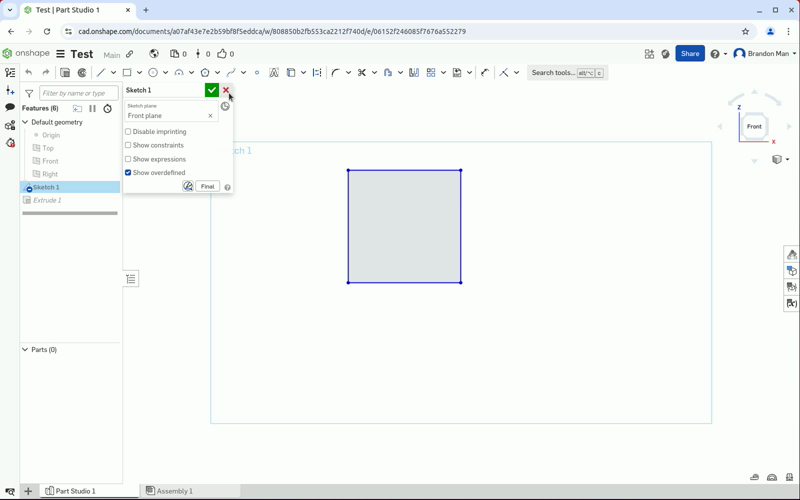
click(229, 92)
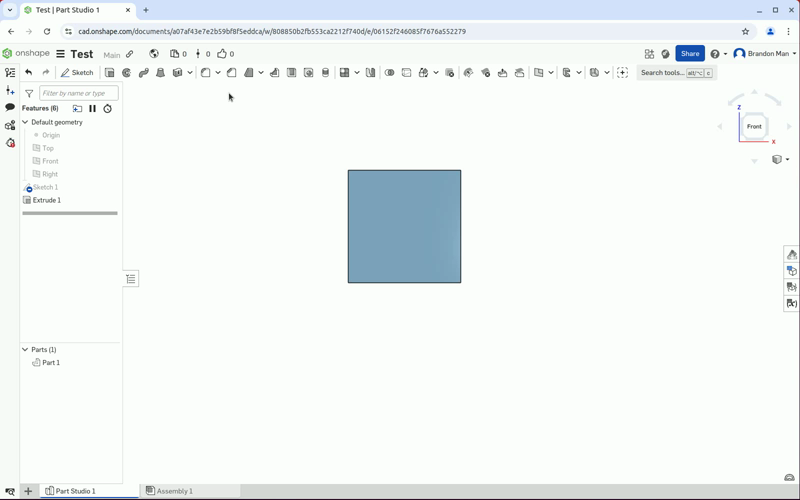
mouse_move(541, 75)
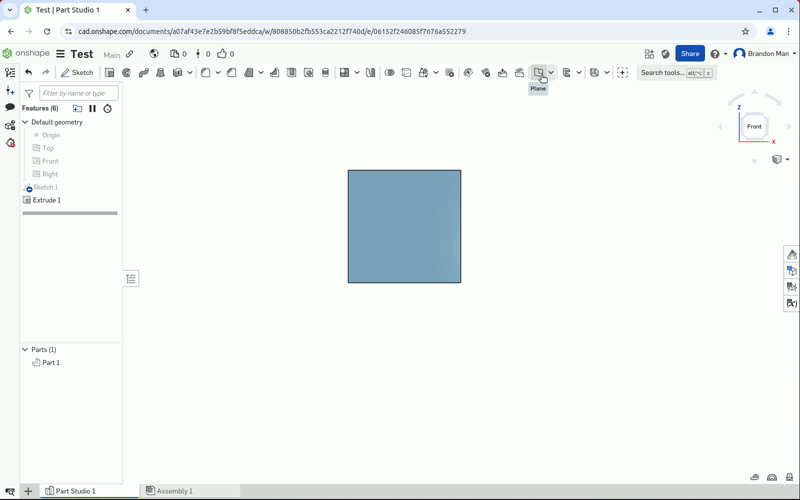
click(541, 75)
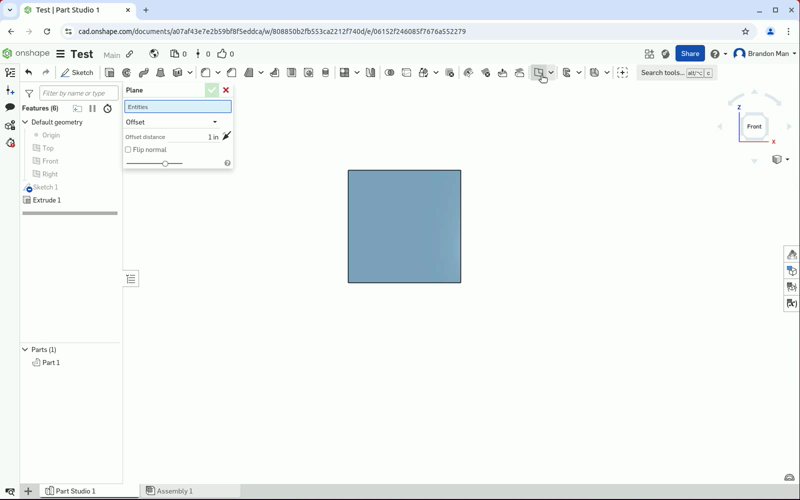
mouse_move(73, 163)
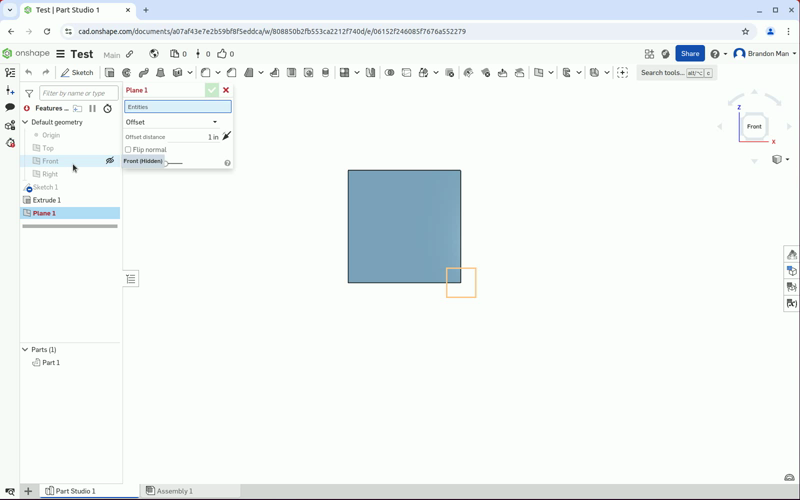
click(73, 163)
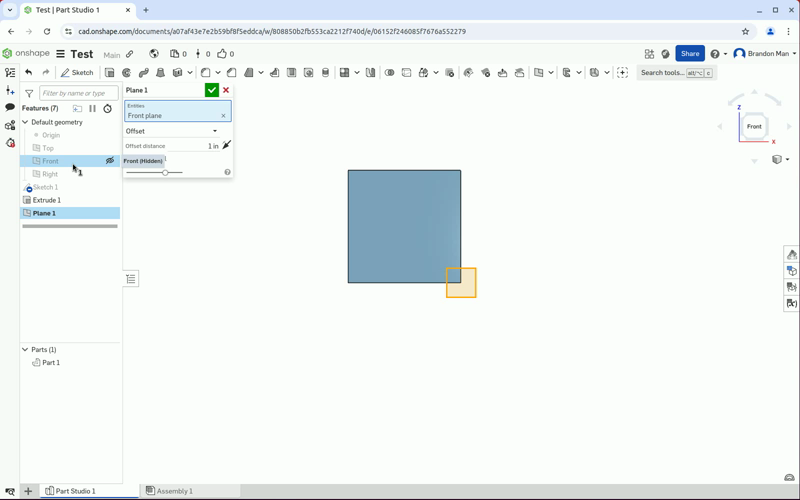
key(tab, 2)
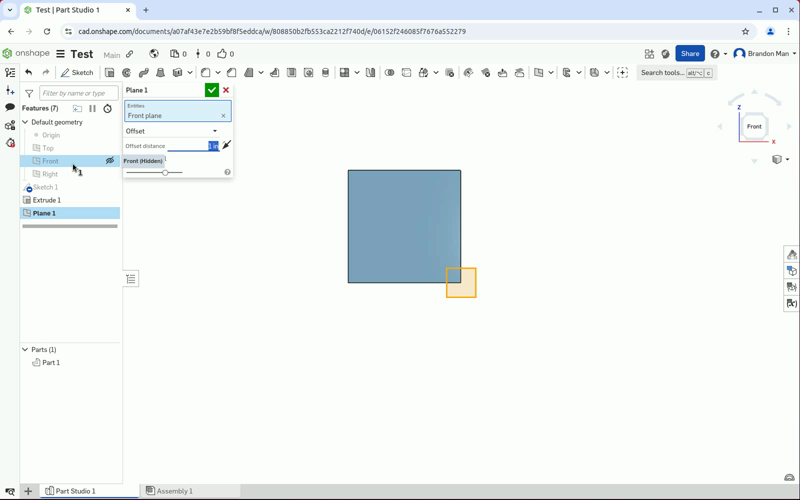
text(15.405)
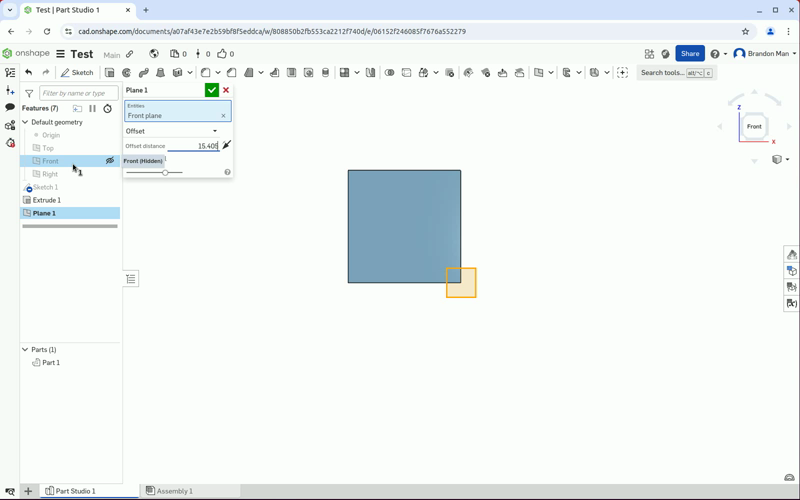
key(enter, 2)
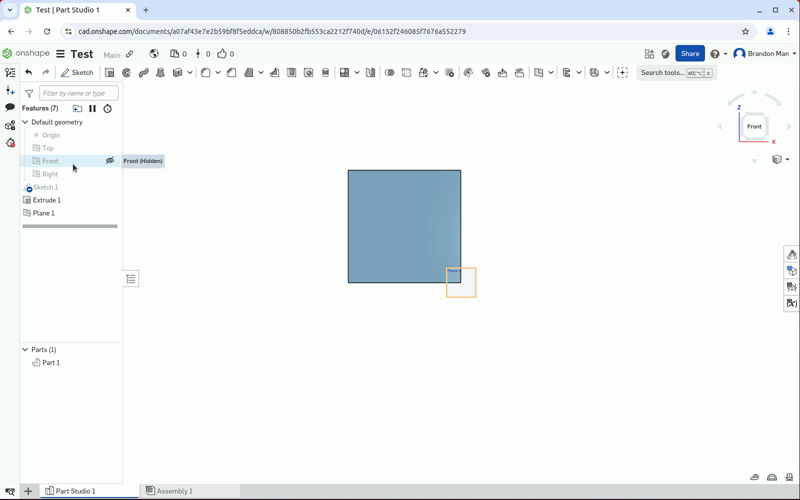
key(shift+s)
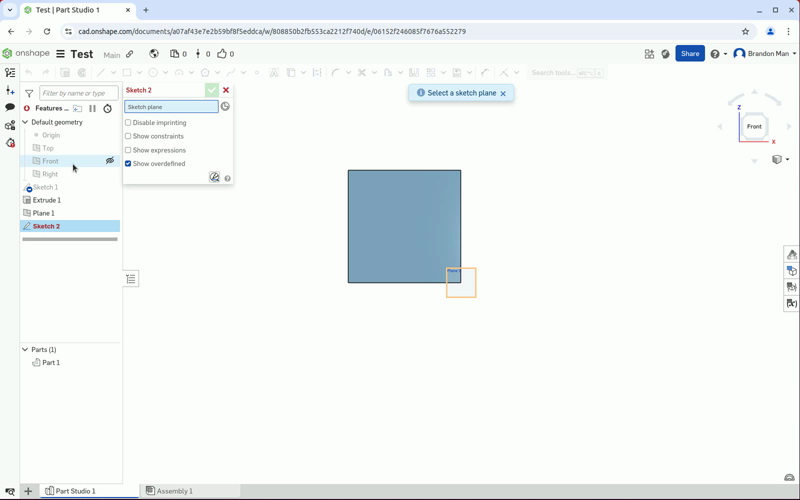
mouse_move(73, 215)
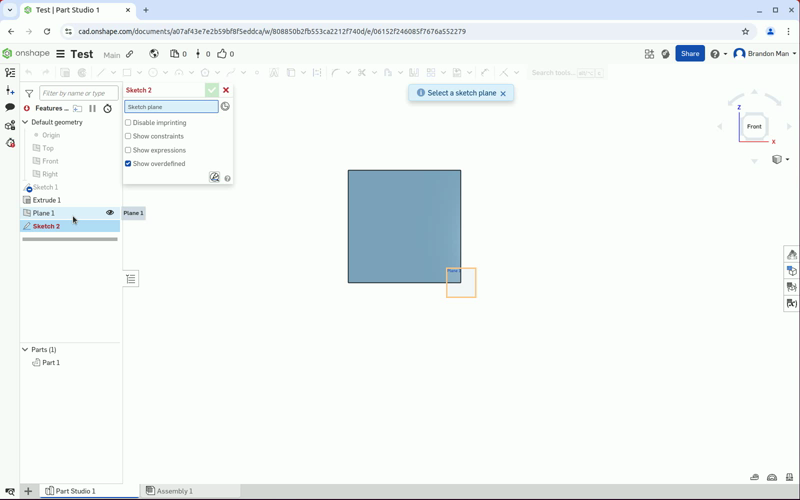
click(73, 215)
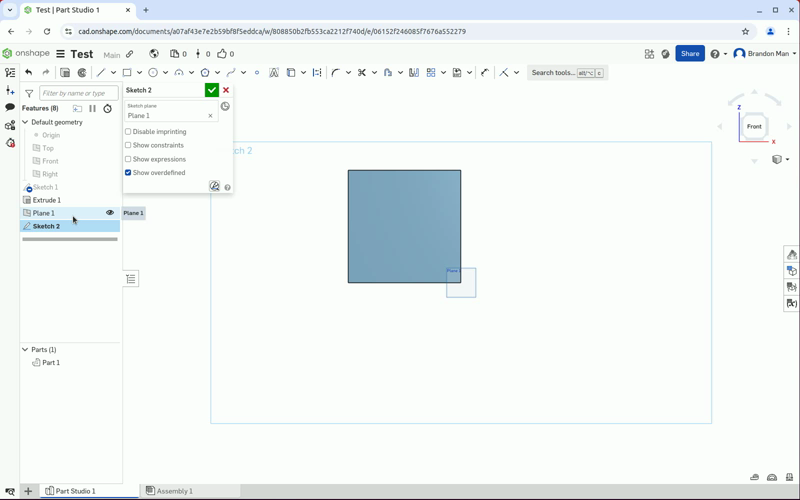
mouse_move(73, 352)
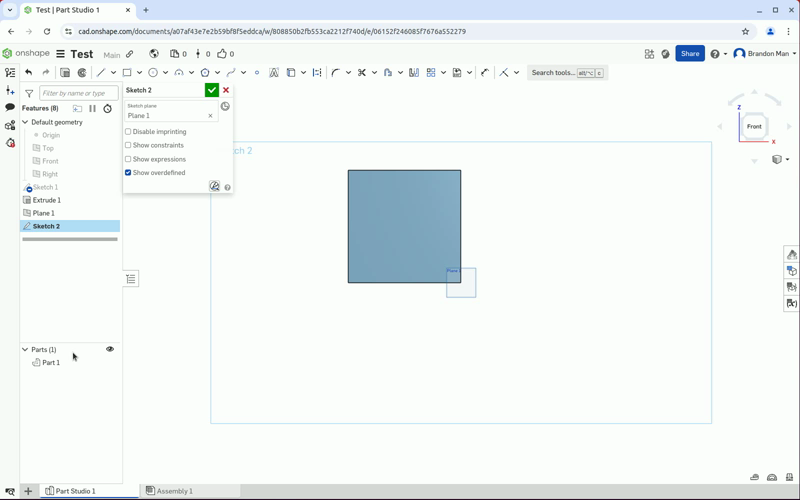
key(y)
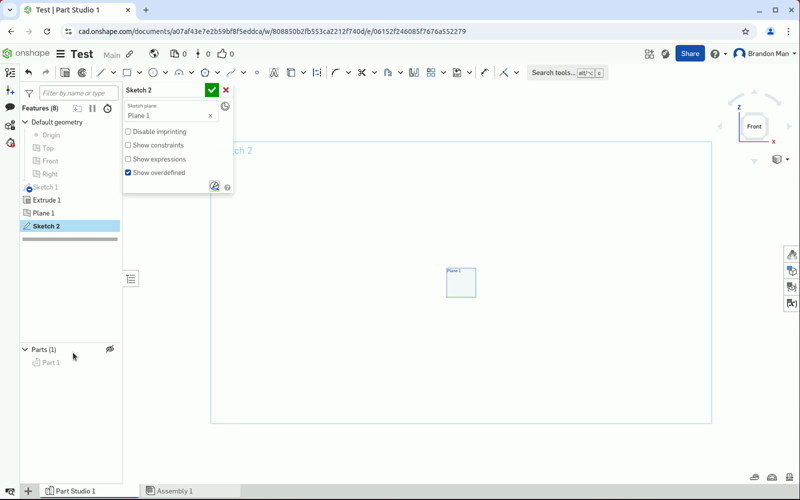
key(l)
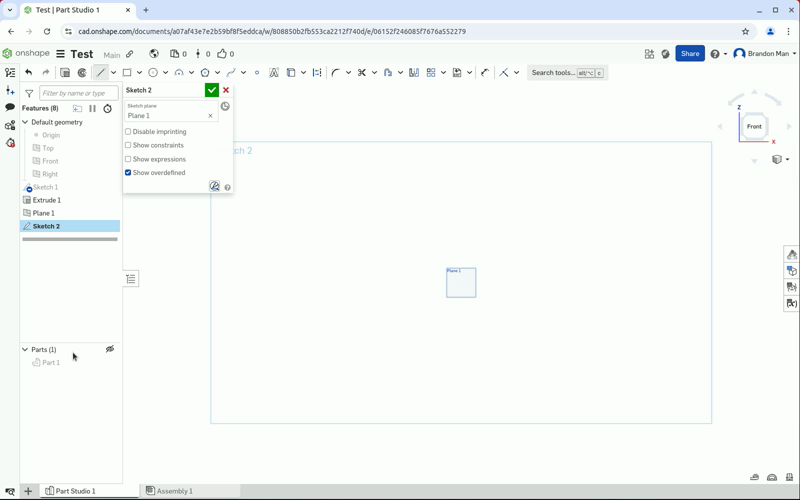
key_down(shift)
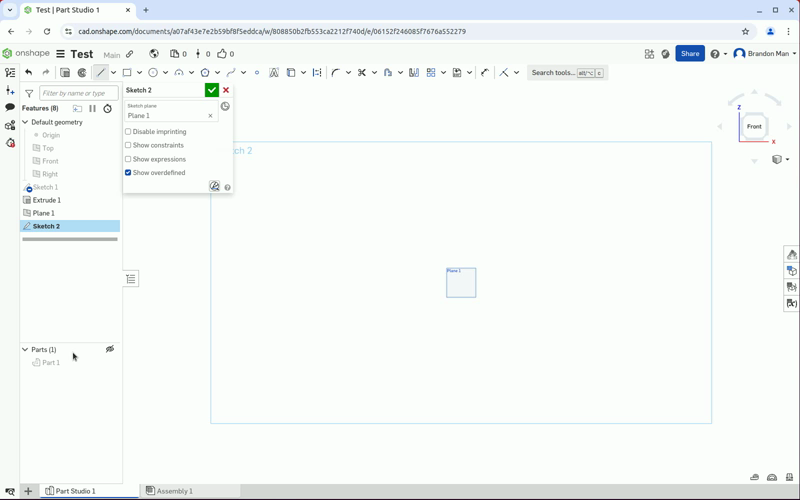
mouse_move(393, 238)
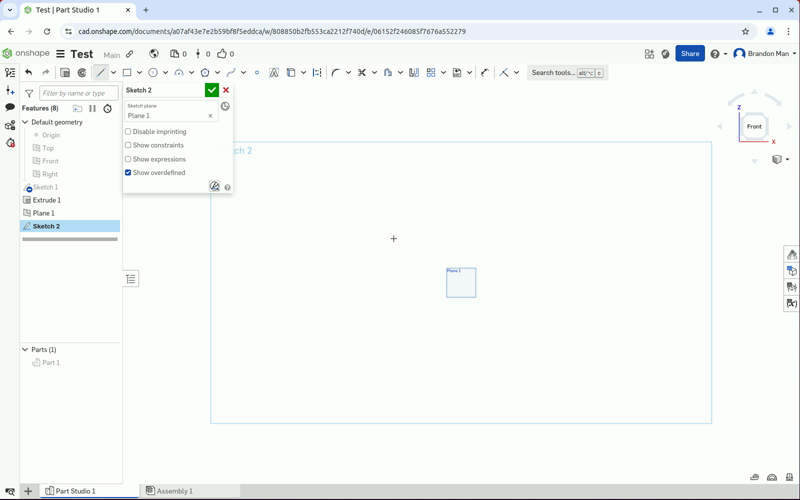
click(393, 238)
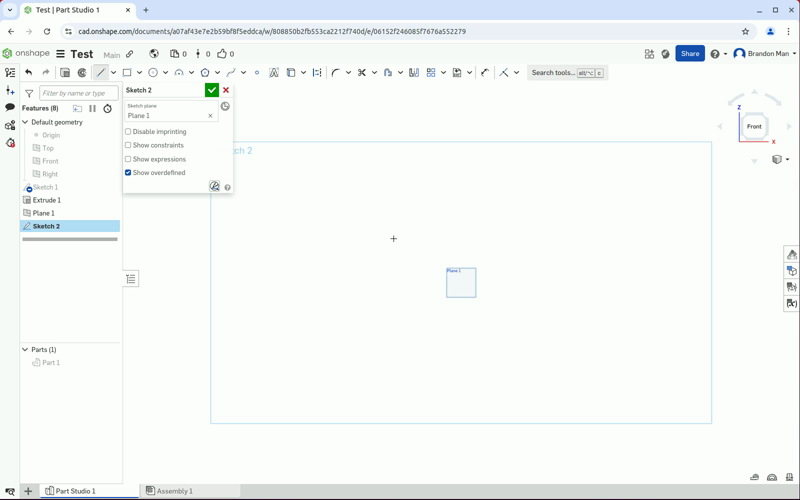
key_up(shift)
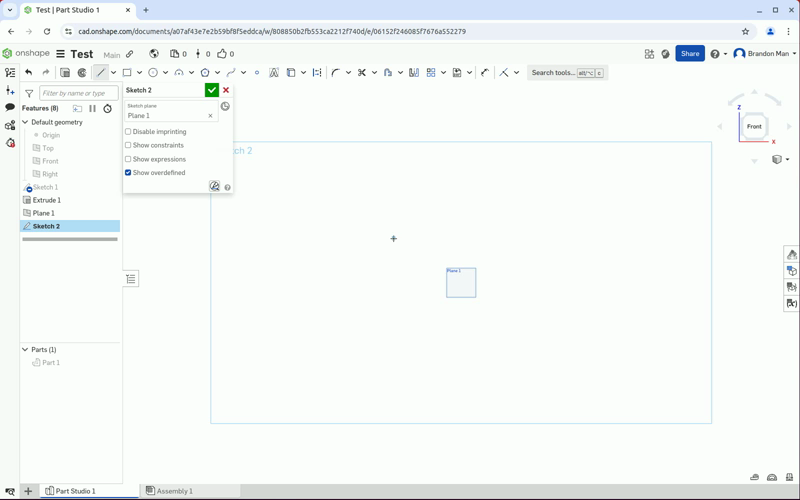
key_down(shift)
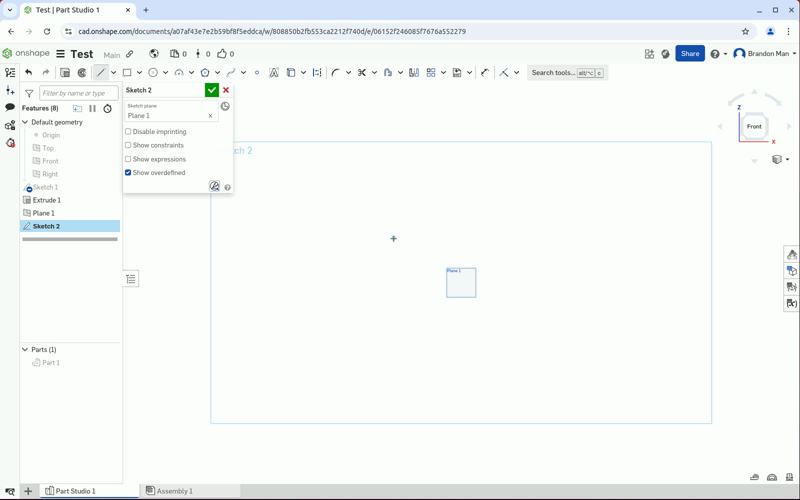
mouse_move(460, 238)
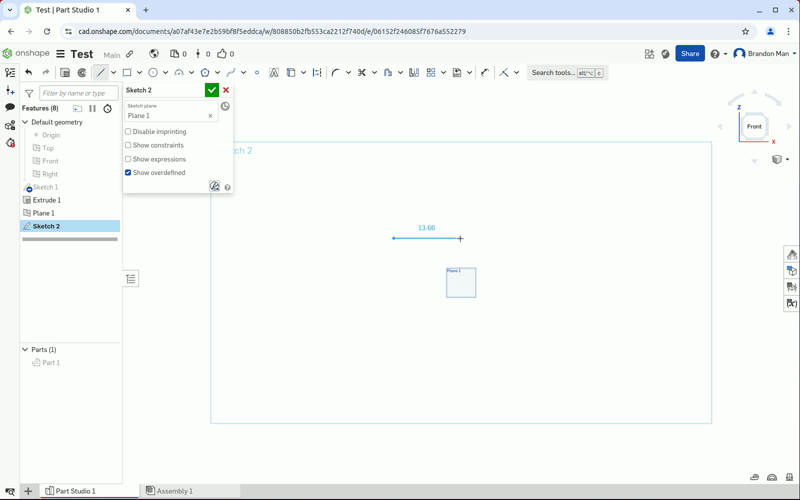
click(460, 238)
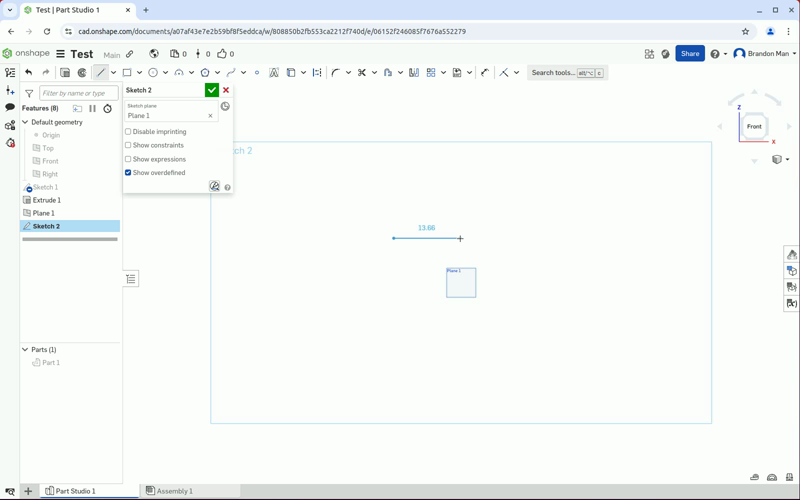
key_up(shift)
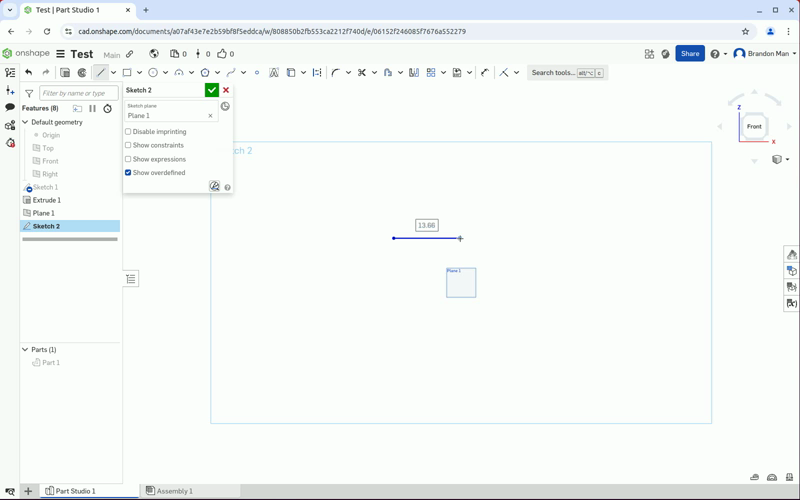
key_down(shift)
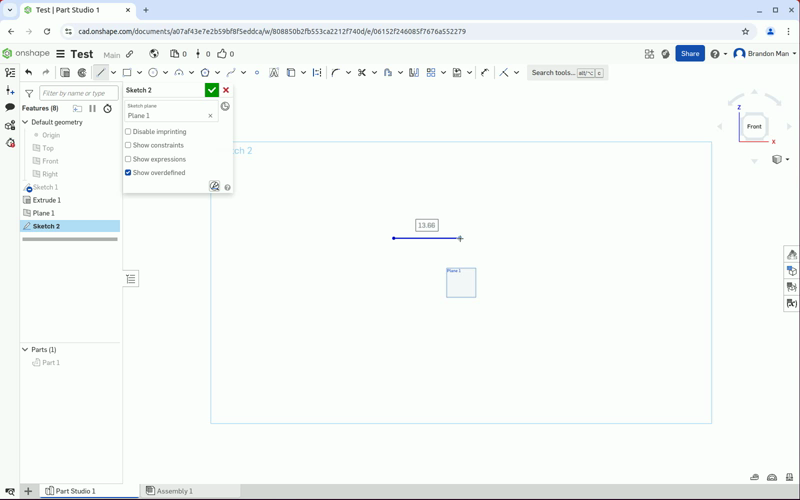
mouse_move(460, 169)
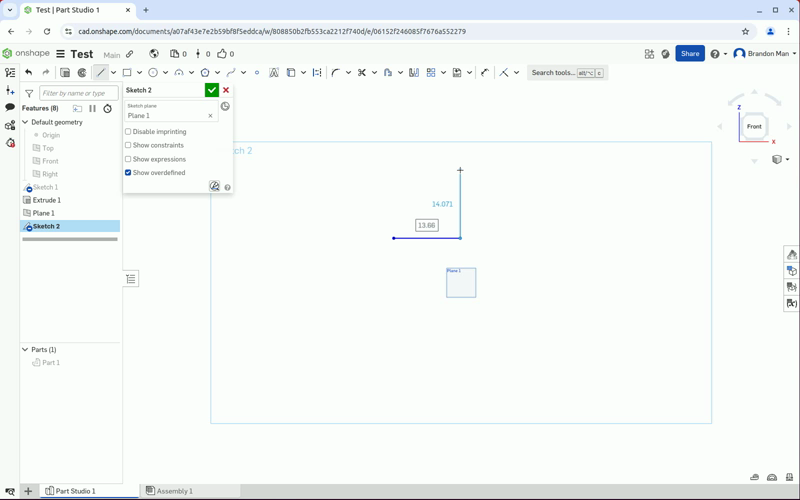
click(460, 169)
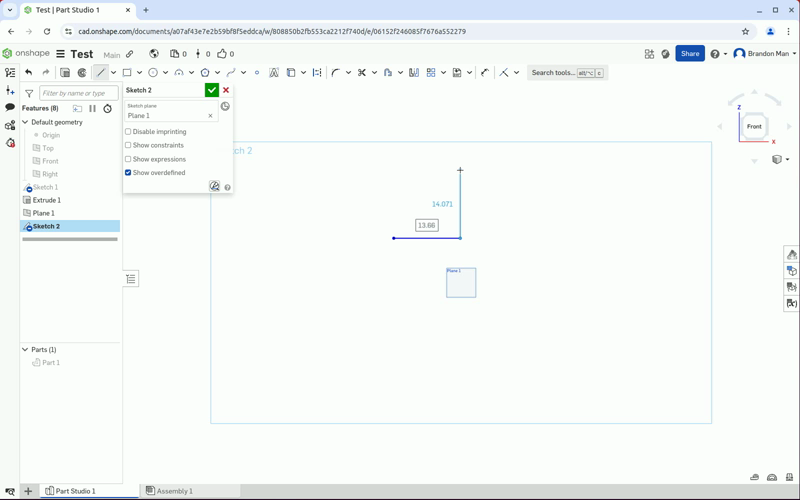
key_up(shift)
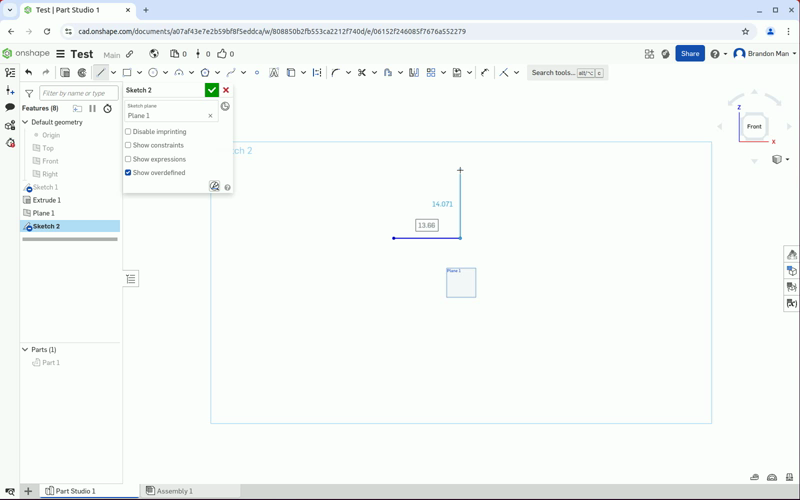
key_down(shift)
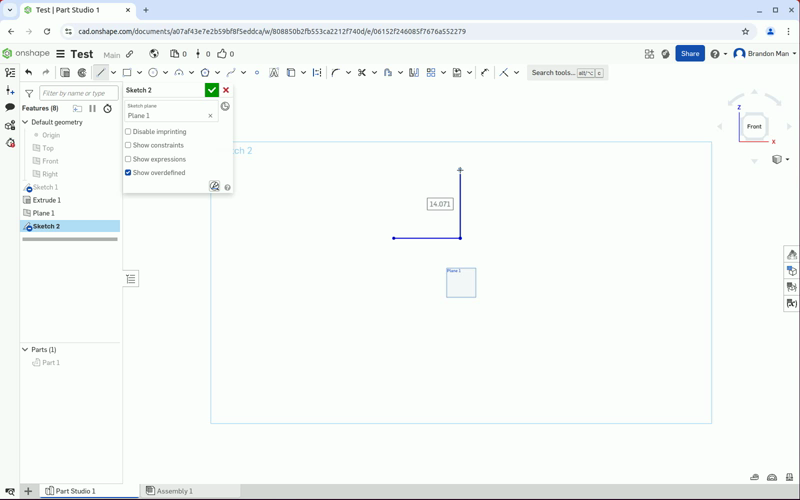
mouse_move(393, 169)
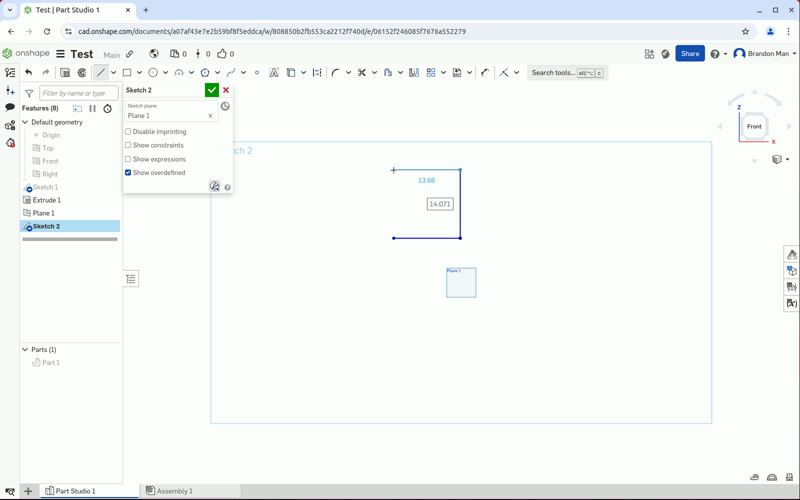
click(393, 169)
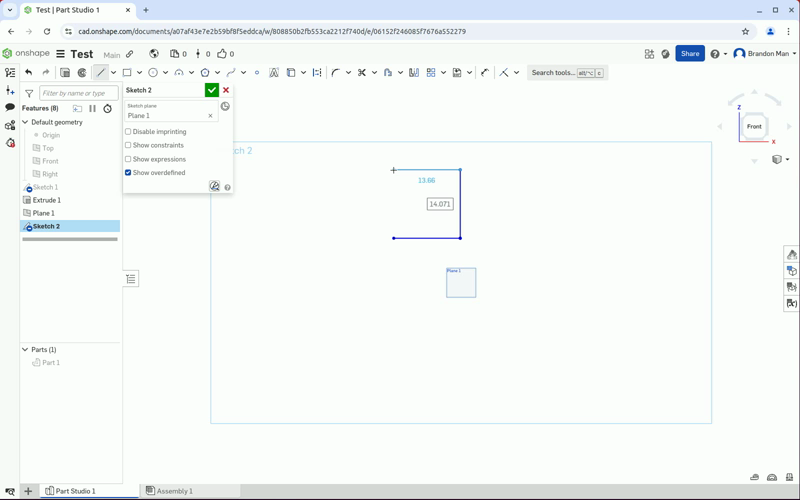
key_up(shift)
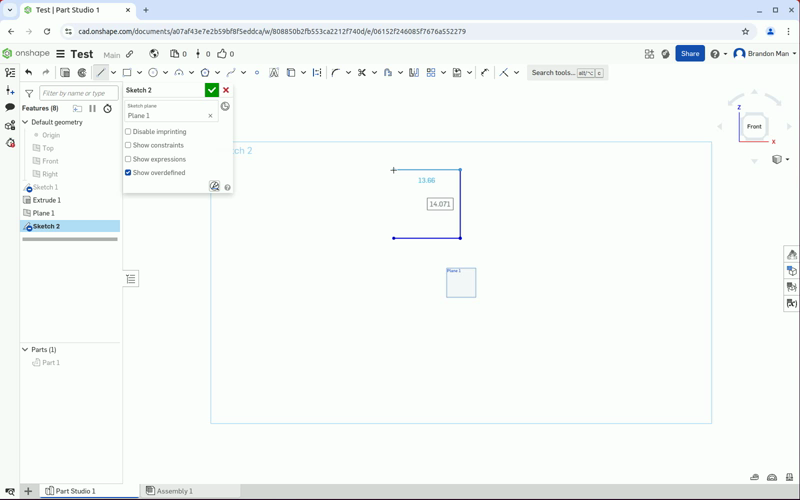
key_down(shift)
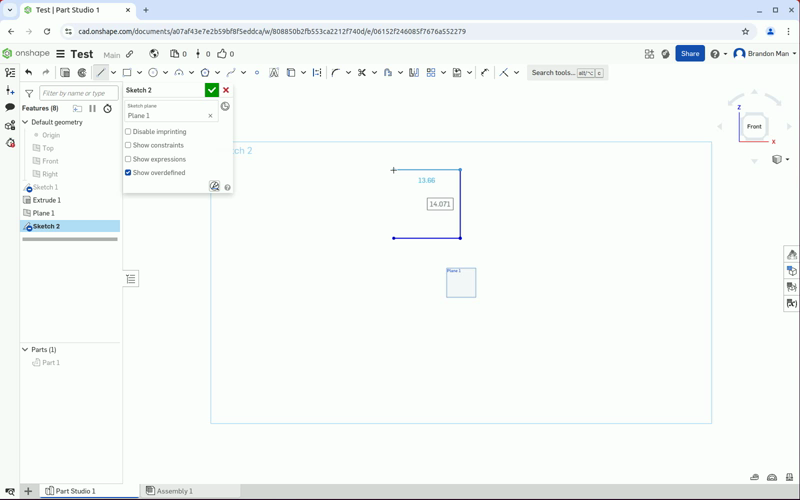
mouse_move(393, 238)
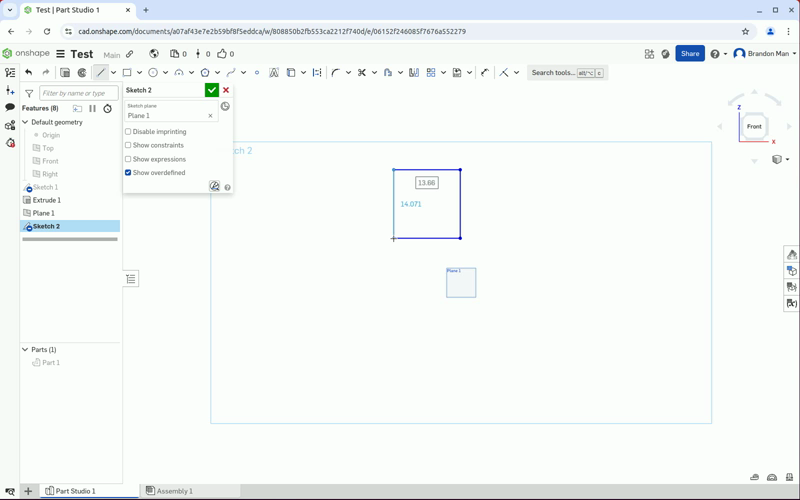
key_up(shift)
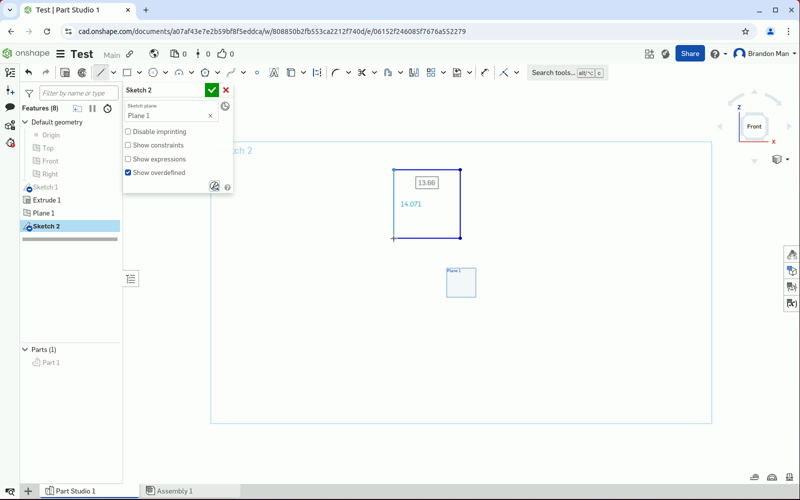
click(393, 238)
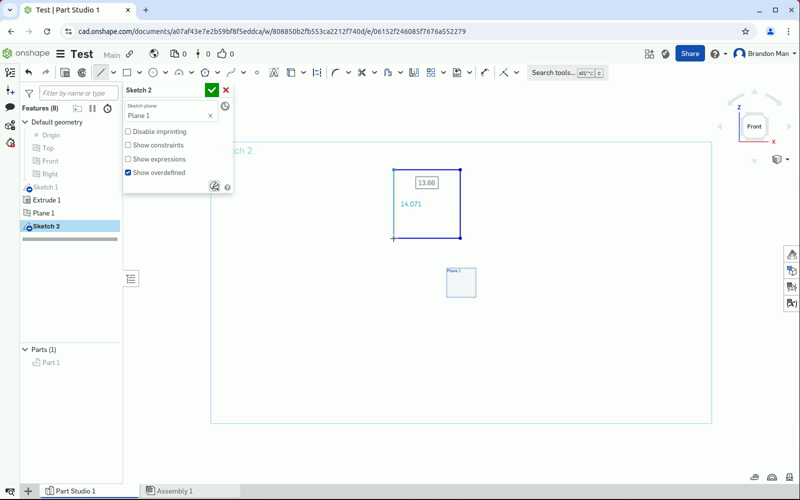
key(esc)
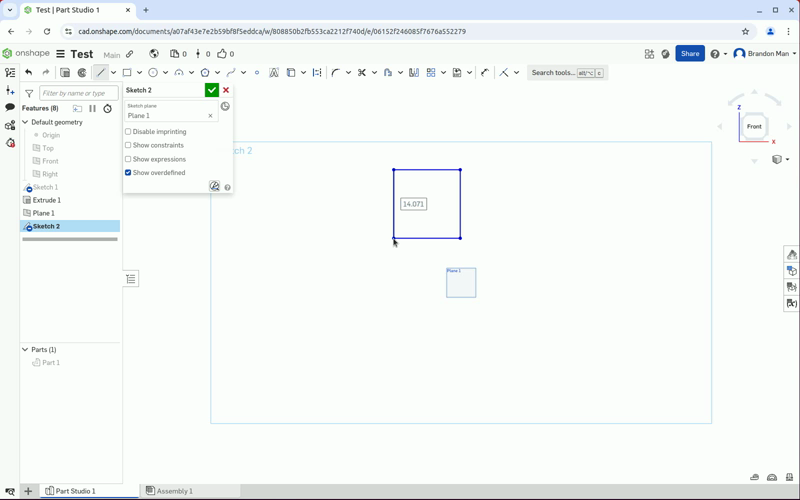
mouse_move(444, 206)
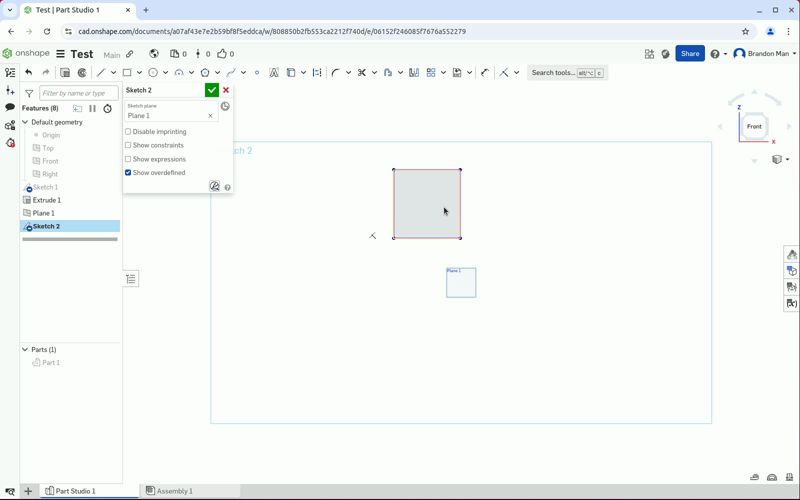
click(444, 206)
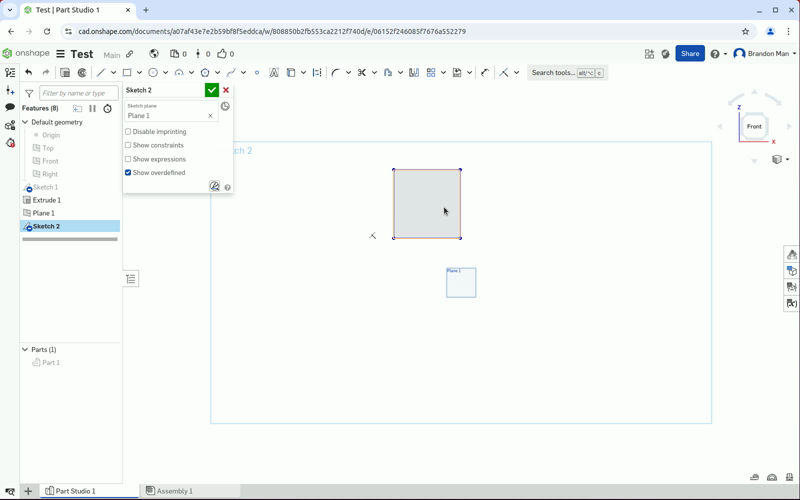
mouse_move(73, 352)
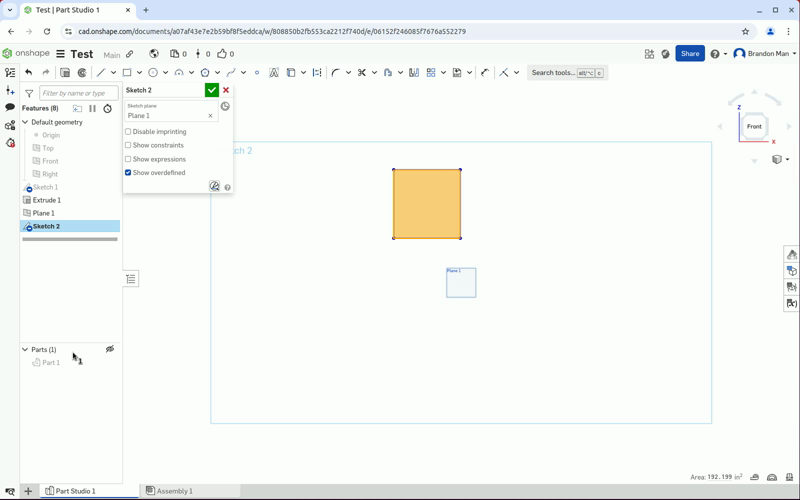
key(shift+y)
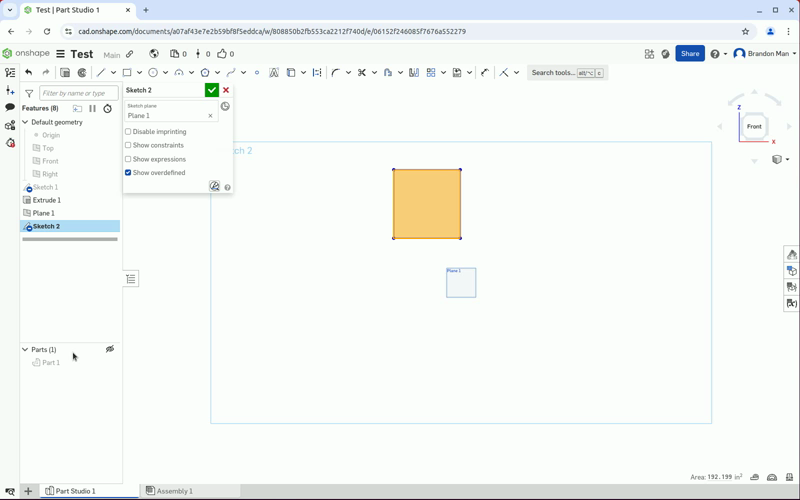
key(shift+e)
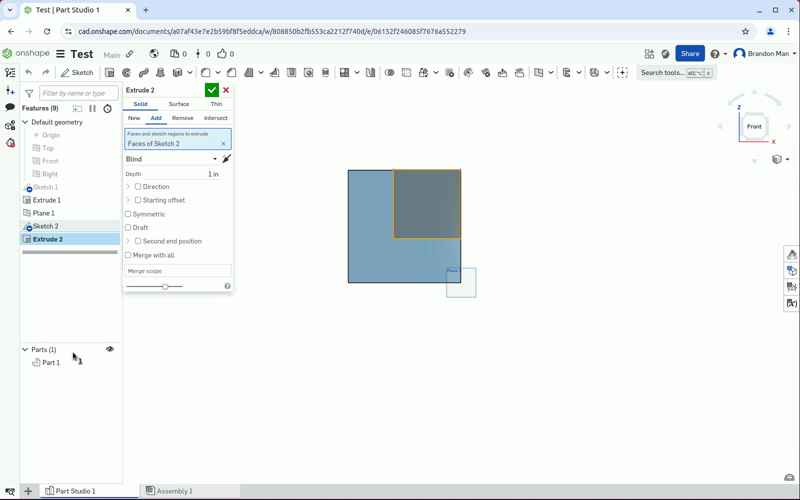
mouse_move(143, 106)
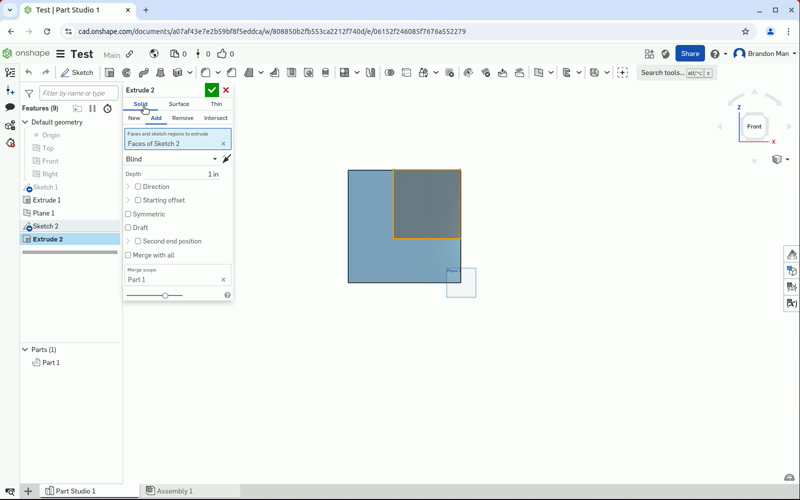
click(143, 106)
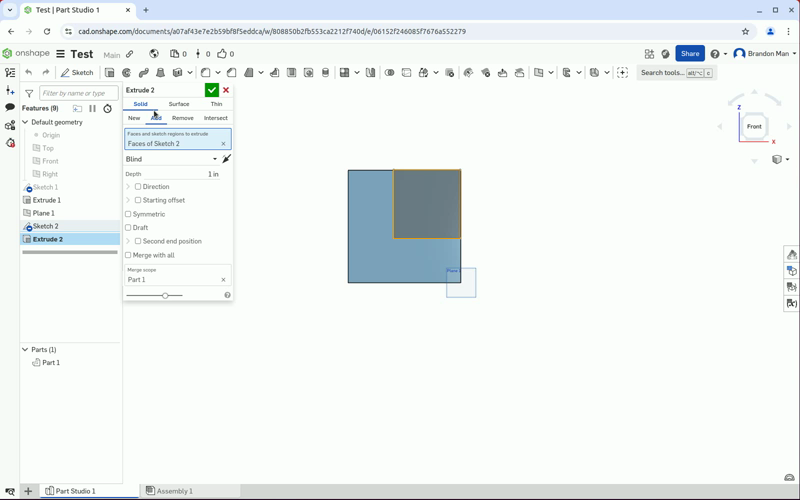
mouse_move(186, 120)
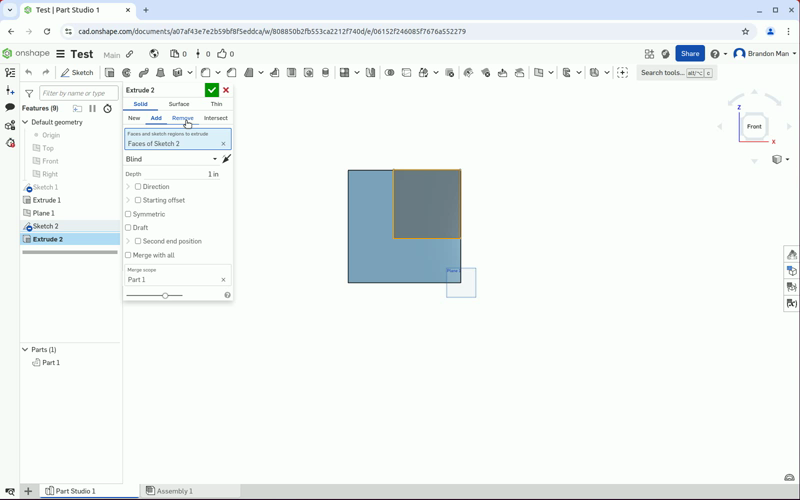
click(186, 120)
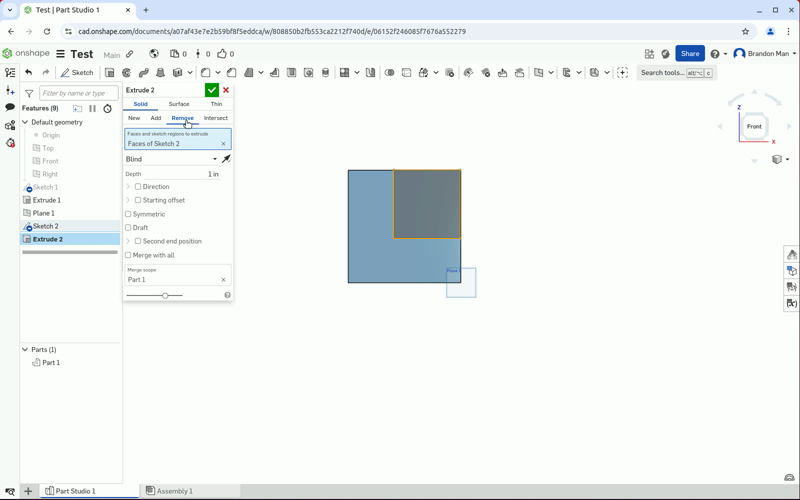
key(tab, 4)
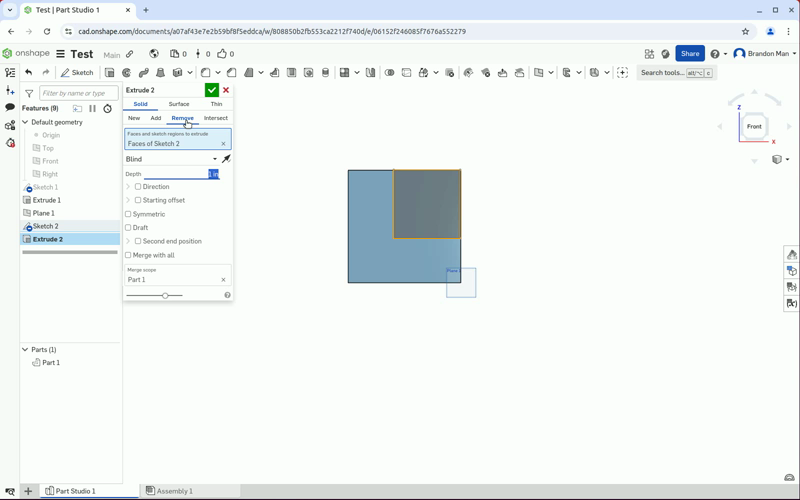
text(23.108)
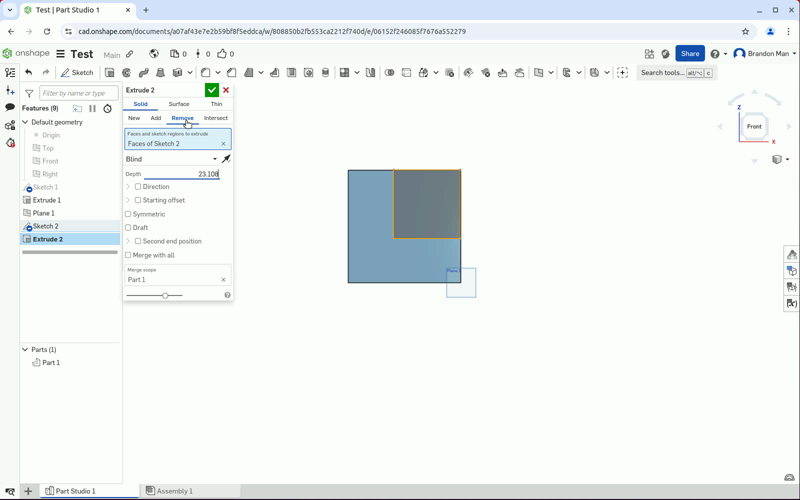
key(tab, 6)
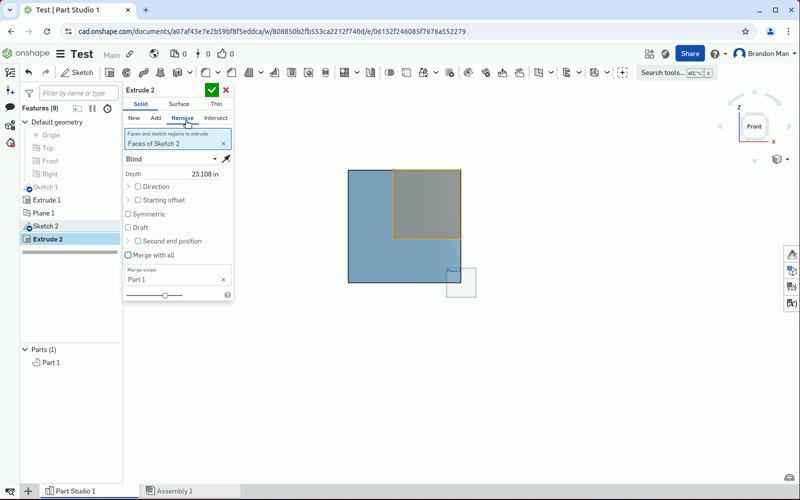
key(space)
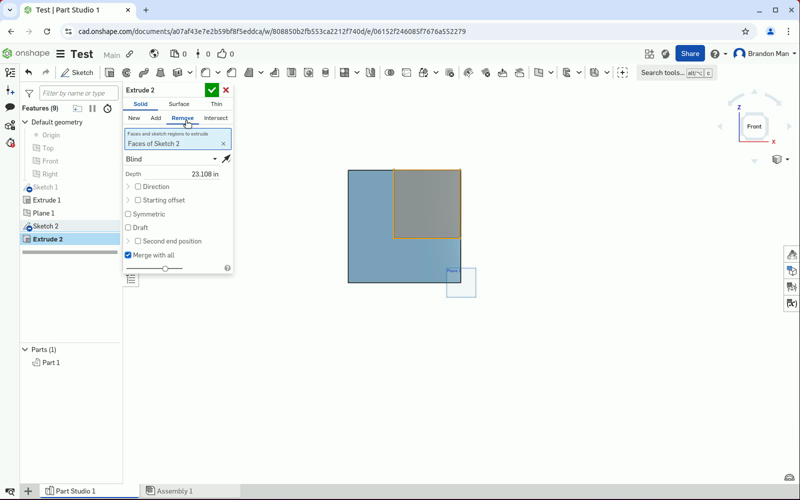
key(enter)
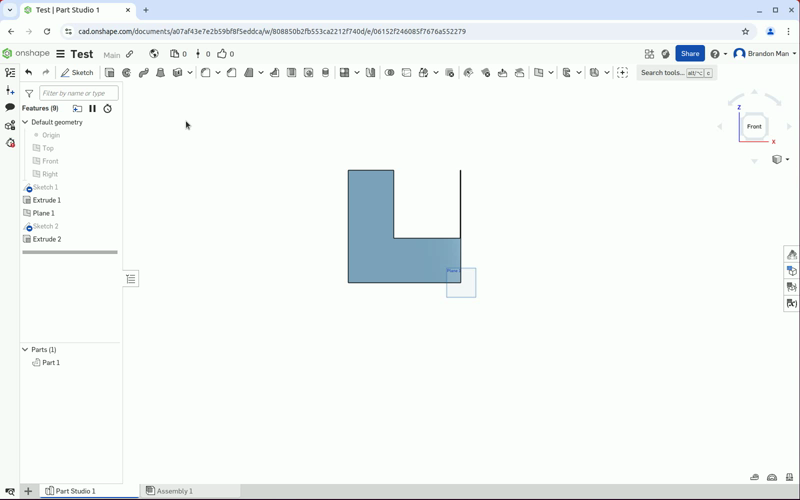
key(shift+h)
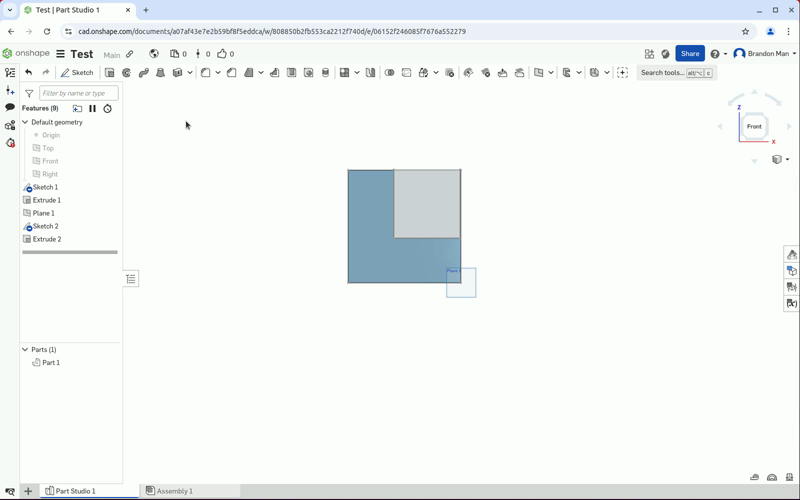
key(shift+h)
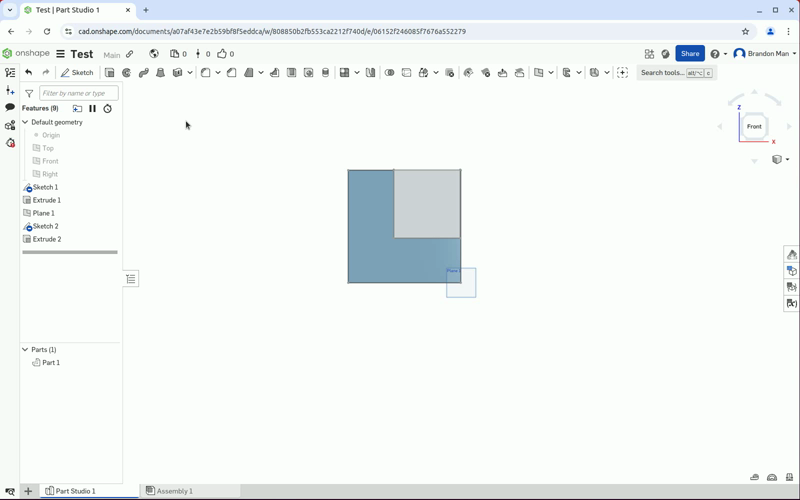
key(shift+7)
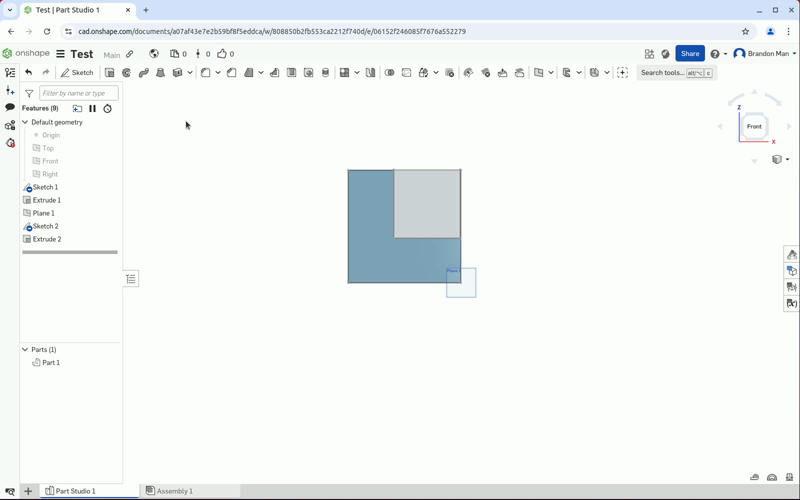
key(left, 2)
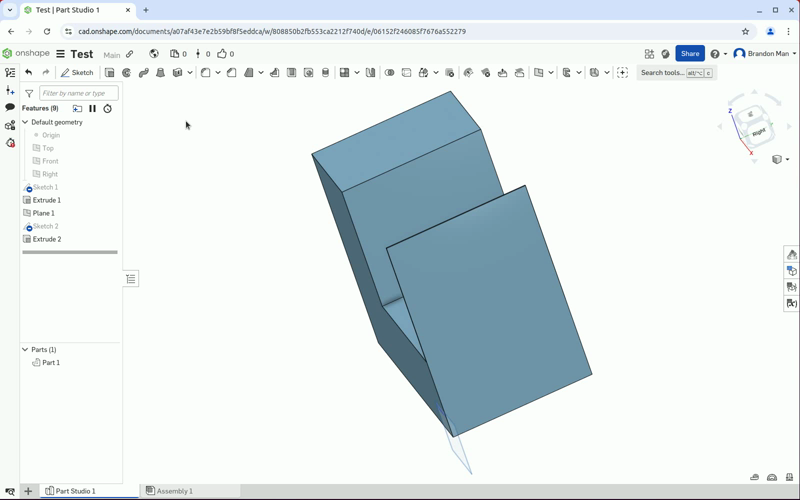
key(down, 2)
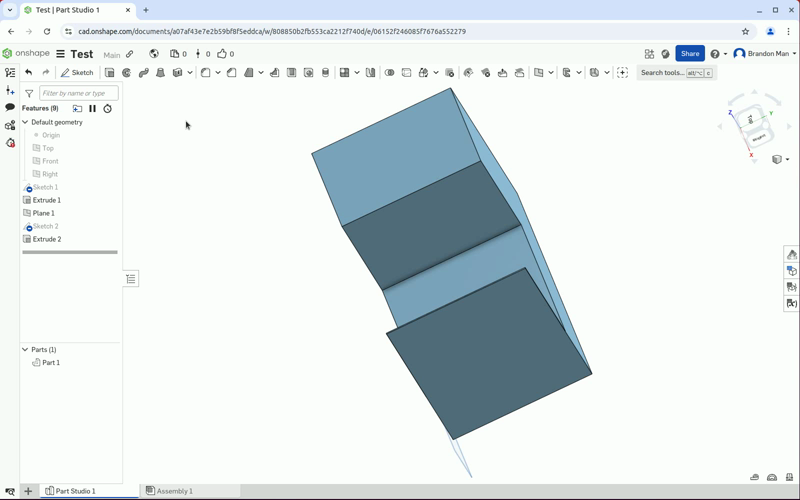
key(up, 2)
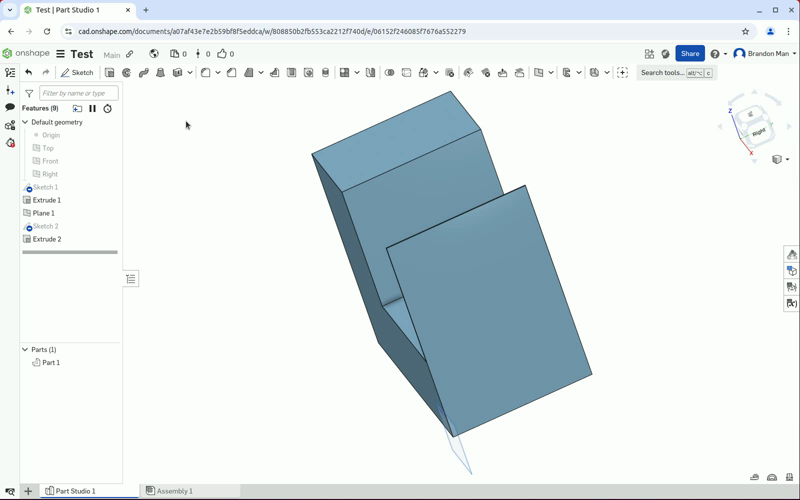
key(right, 2)
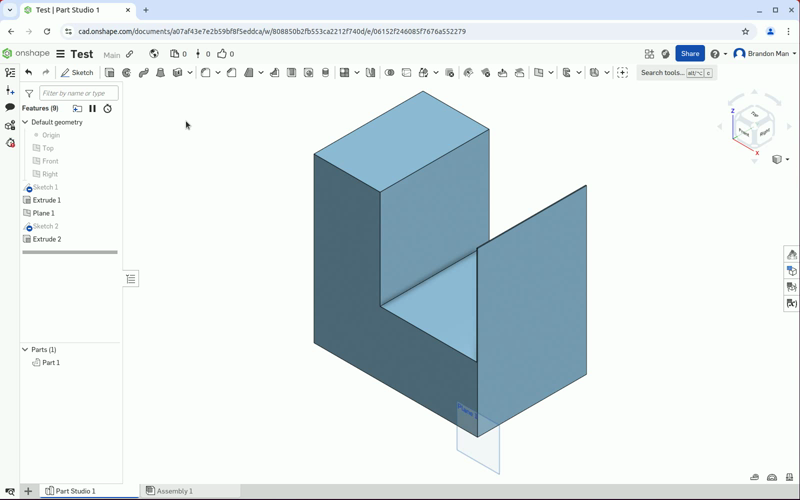
mouse_move(73, 189)
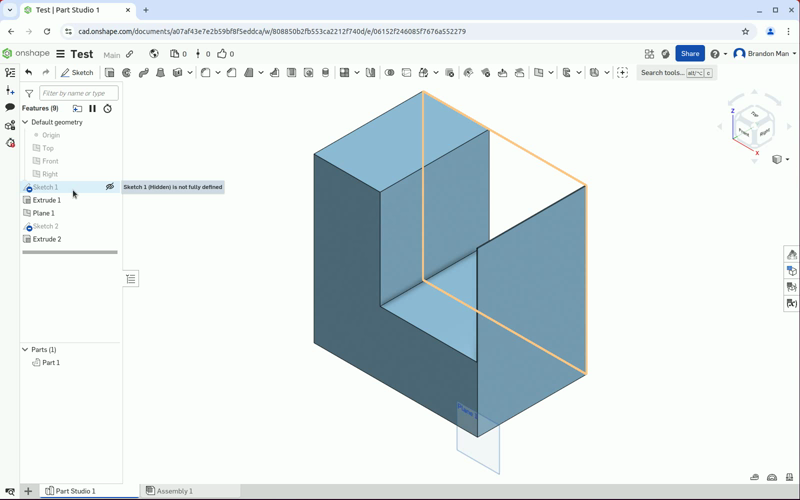
click(73, 189)